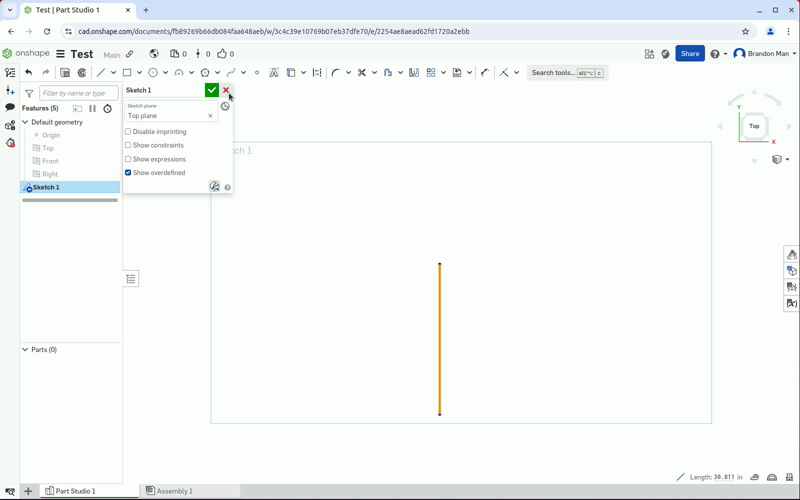
key(shift+h)
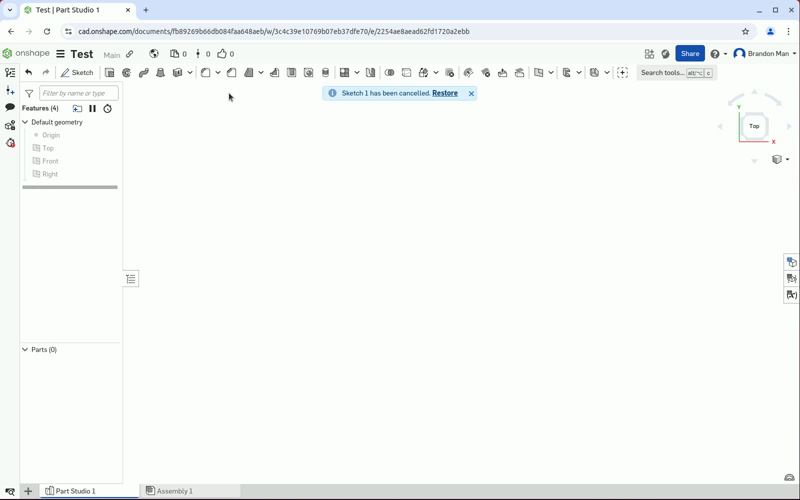
mouse_move(73, 352)
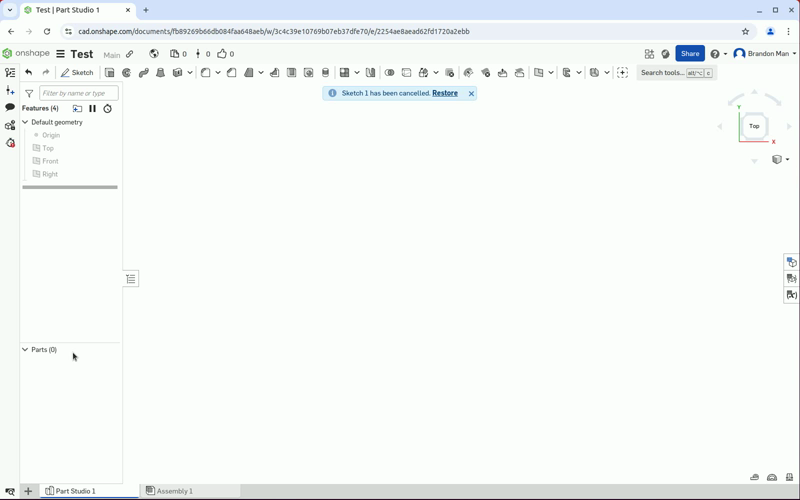
key(y)
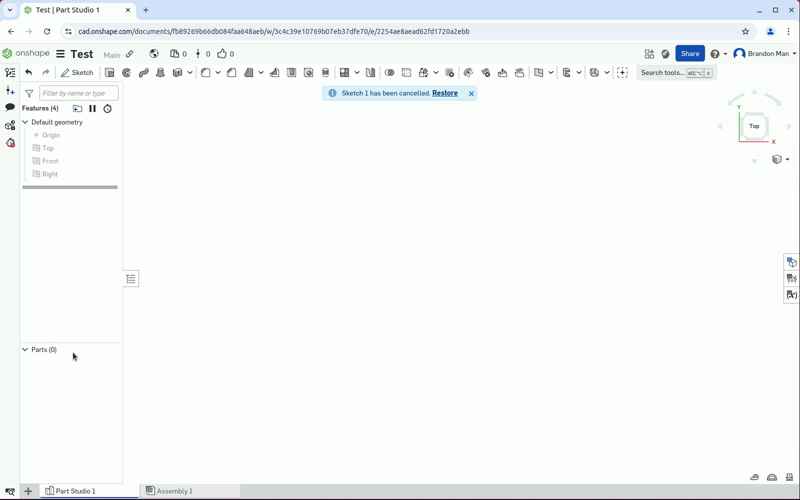
key(shift+p)
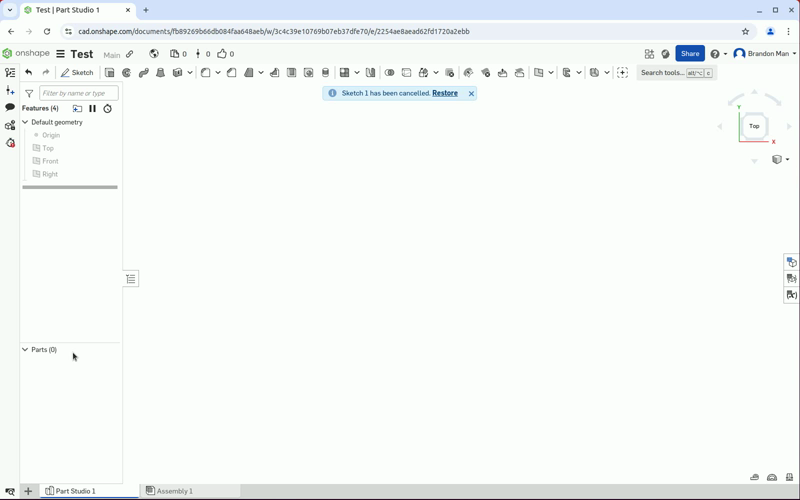
key(space)
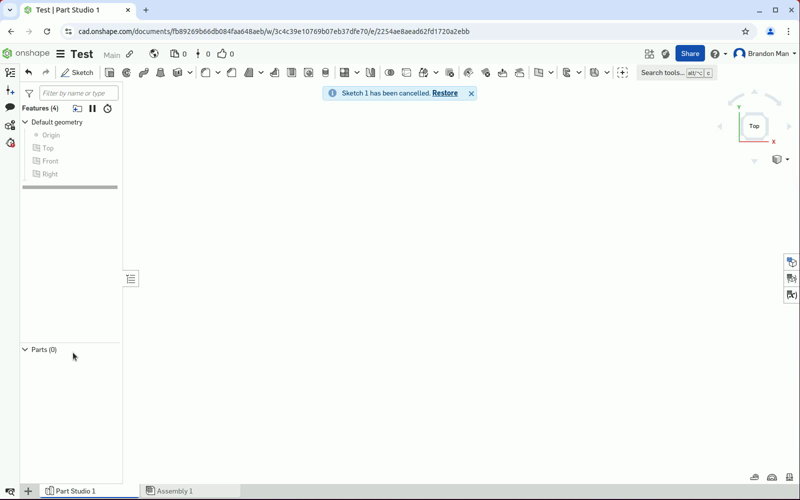
key_down(shift)
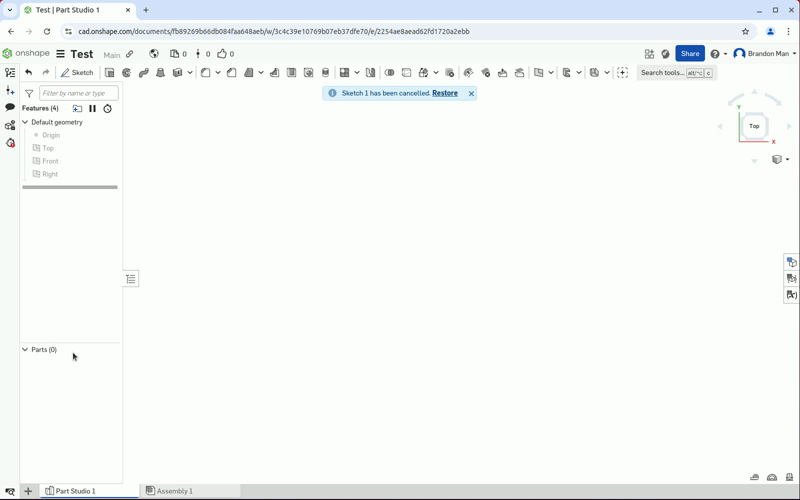
key(up)
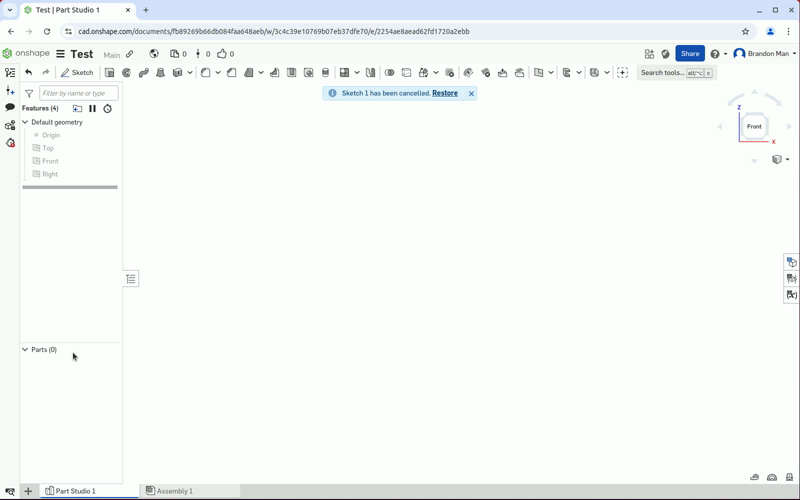
key_up(shift)
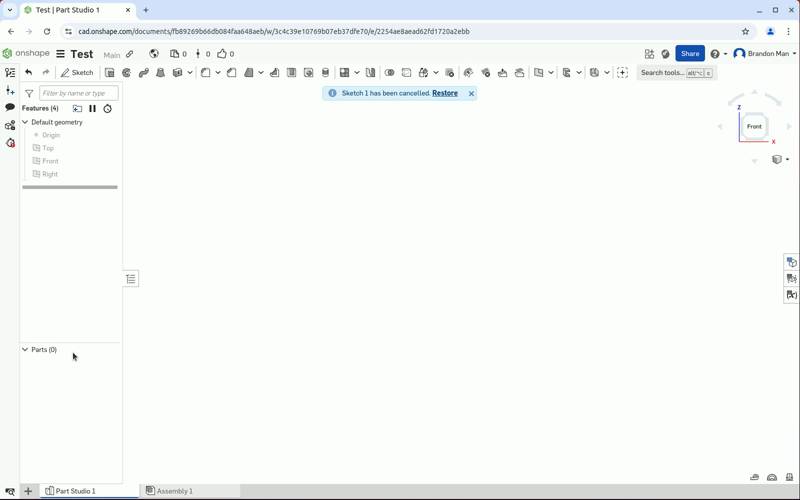
mouse_move(73, 352)
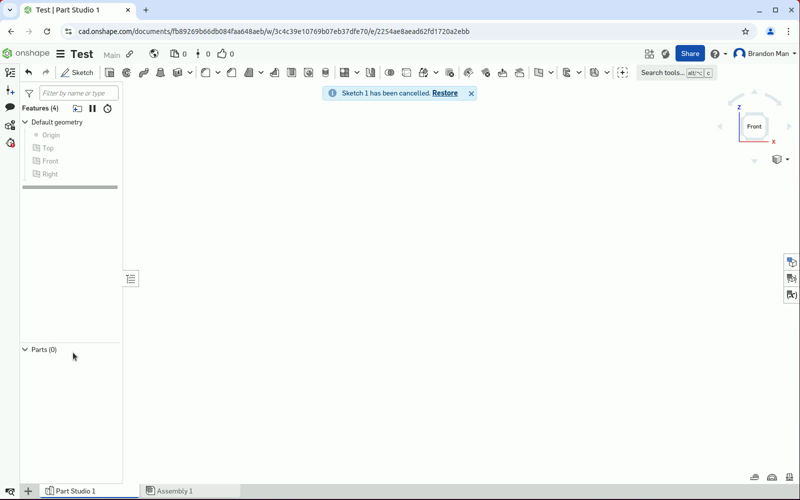
key(shift+y)
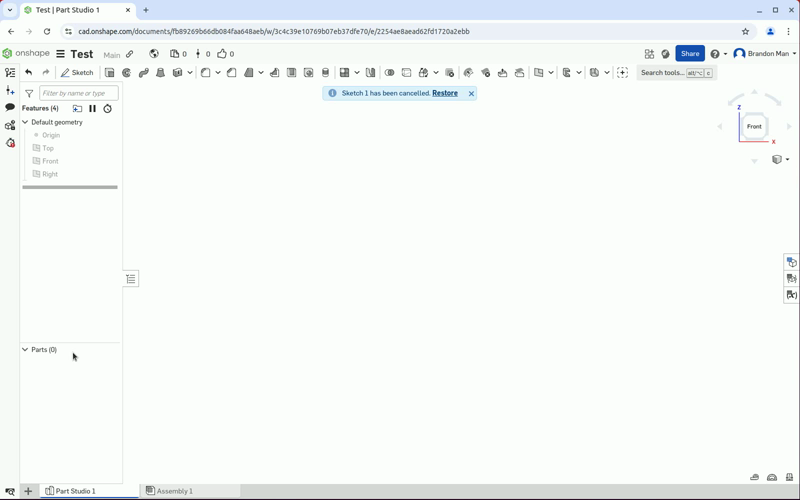
key(shift+s)
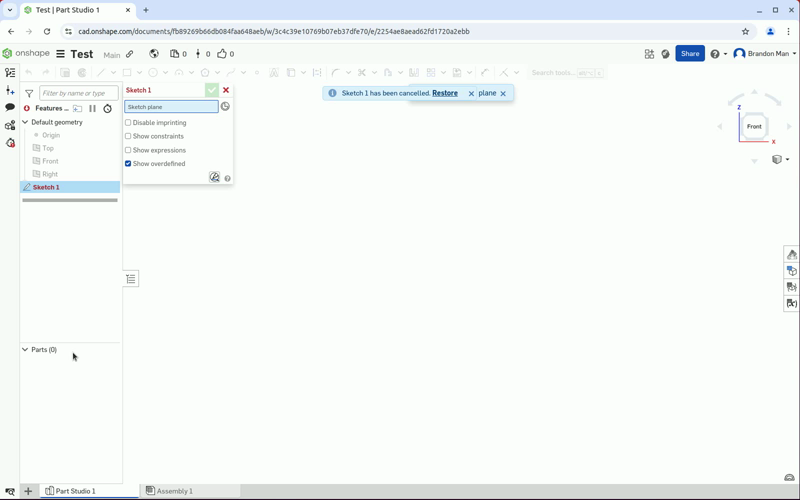
mouse_move(73, 163)
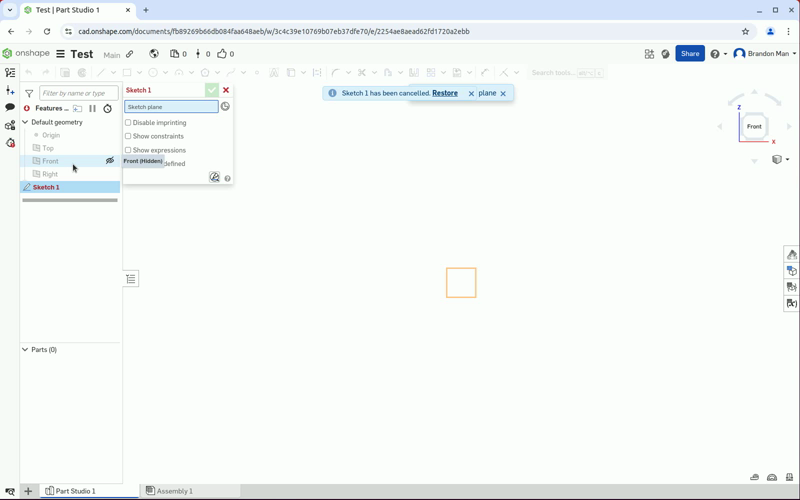
click(73, 163)
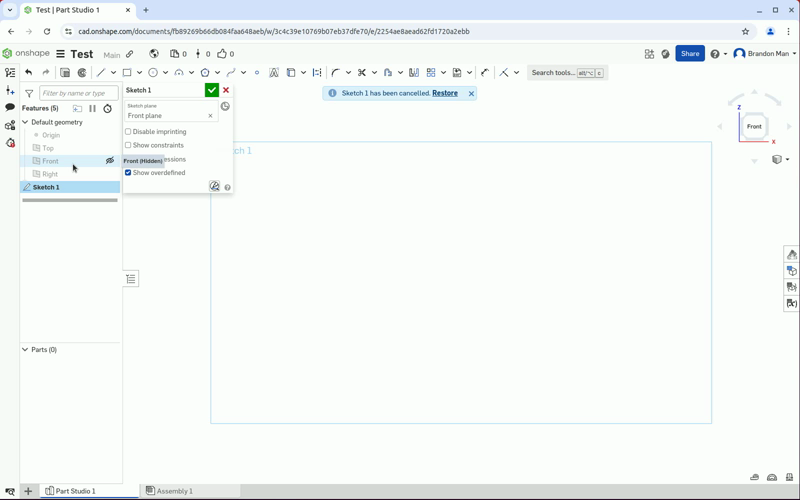
mouse_move(73, 352)
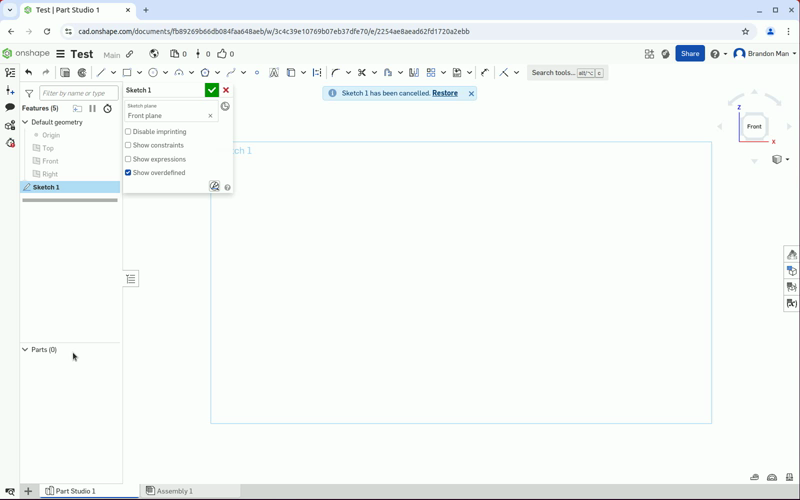
key(y)
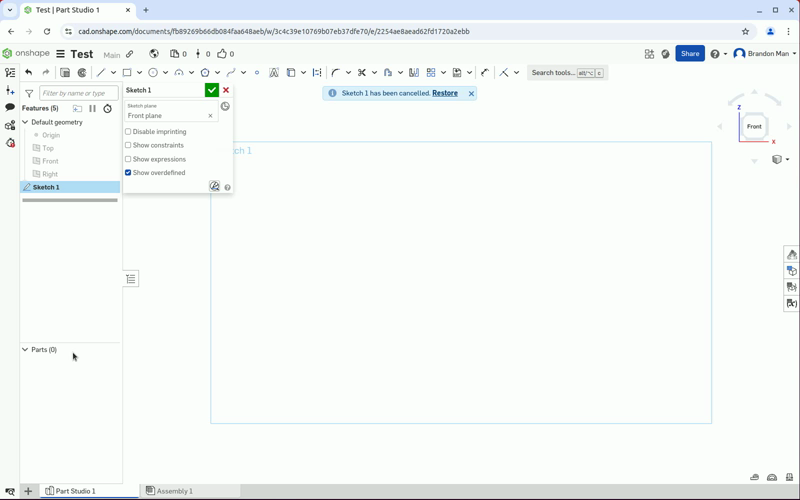
key(c)
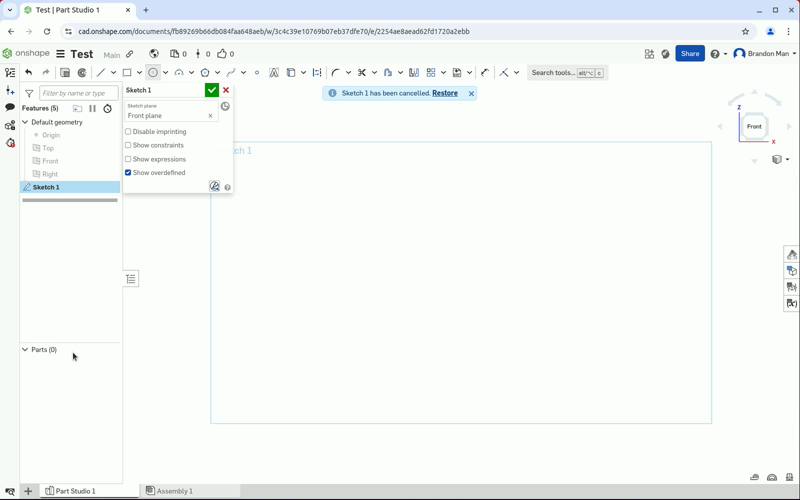
key_down(shift)
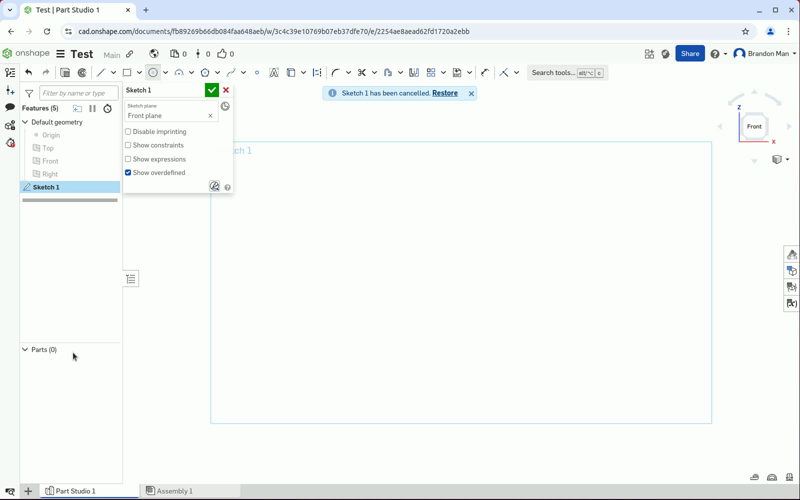
mouse_move(460, 282)
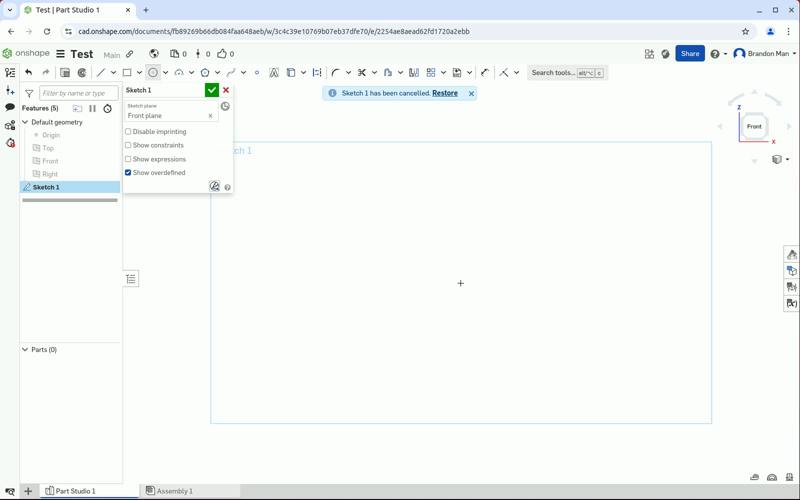
click(460, 282)
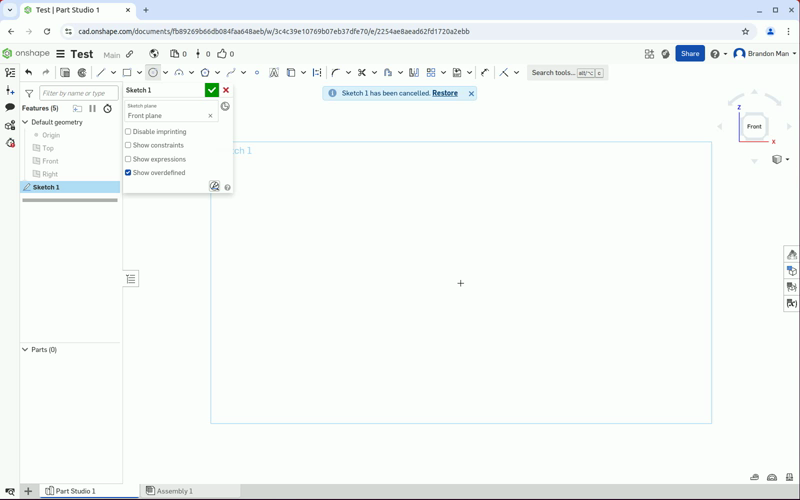
key_up(shift)
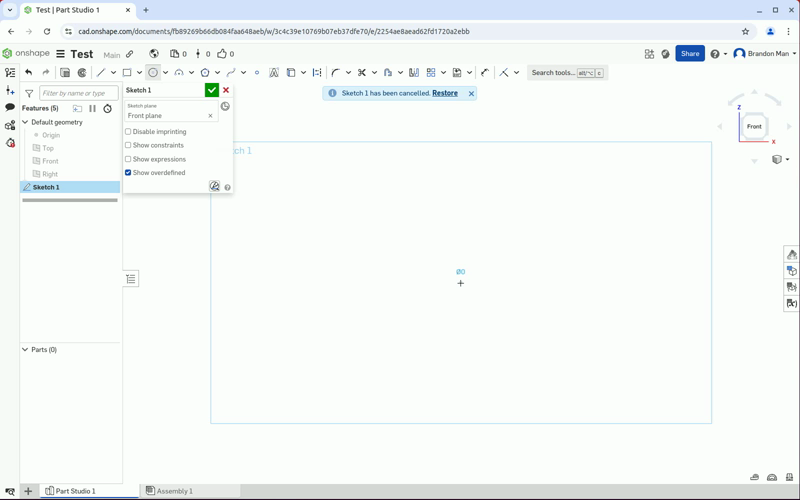
mouse_move(505, 282)
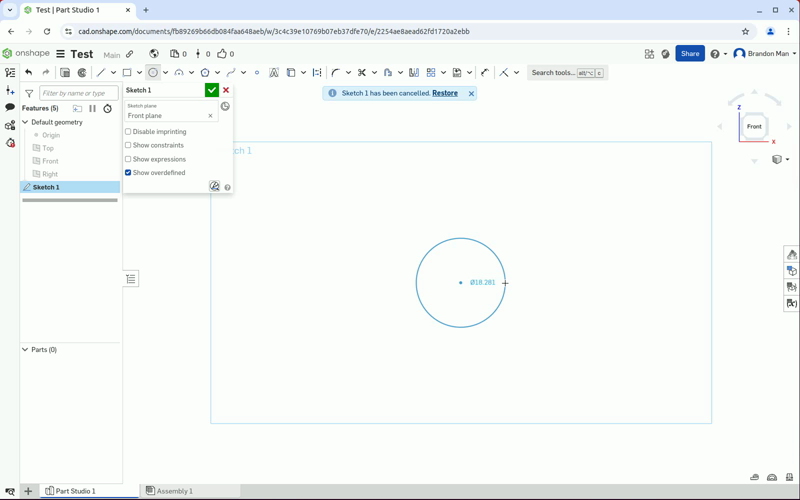
click(505, 282)
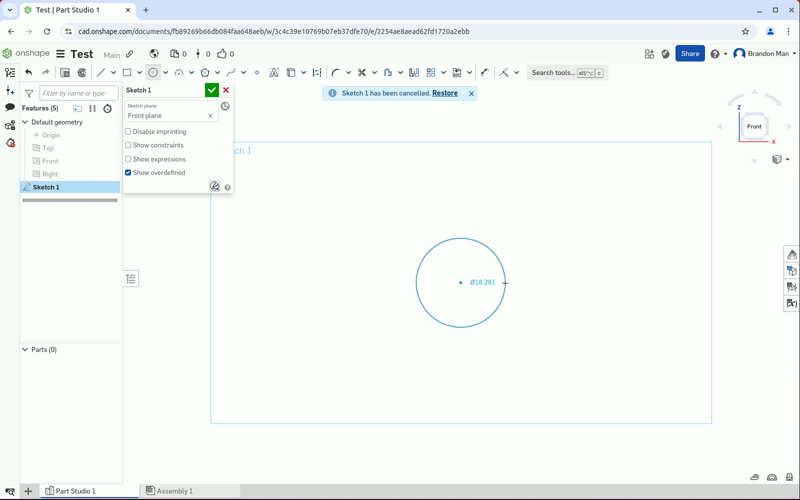
key(esc)
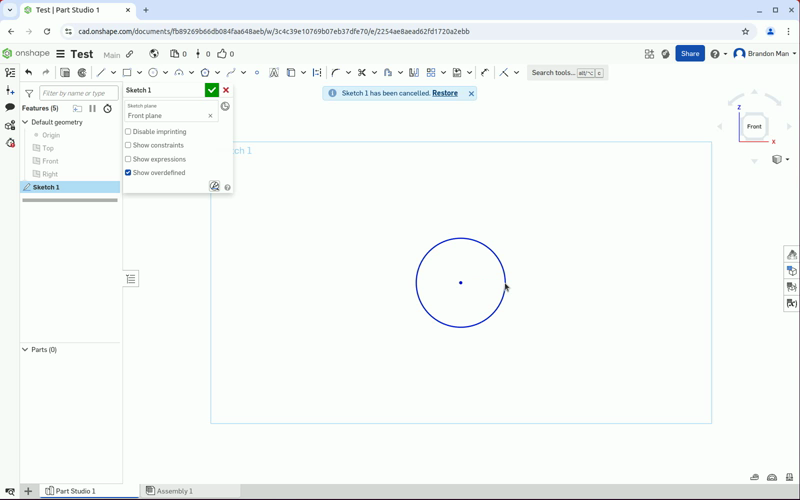
key(c)
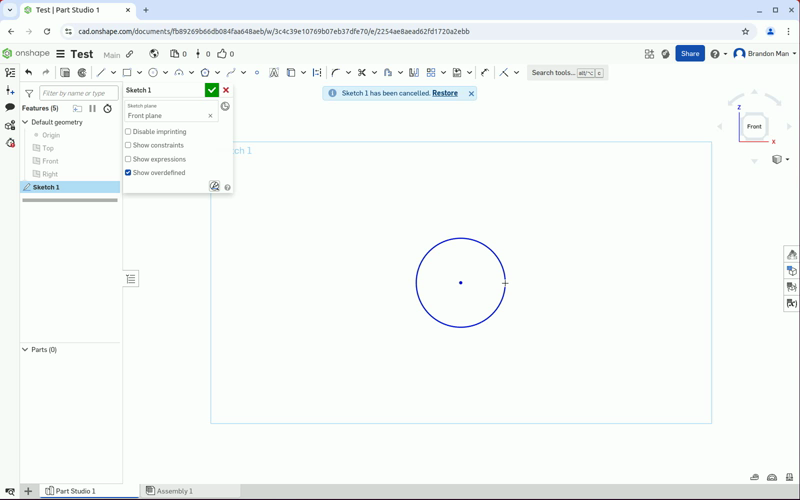
key_down(shift)
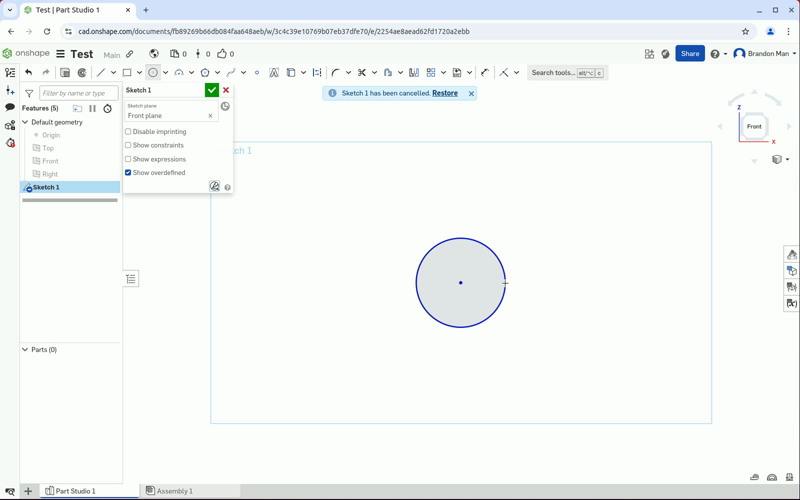
mouse_move(460, 282)
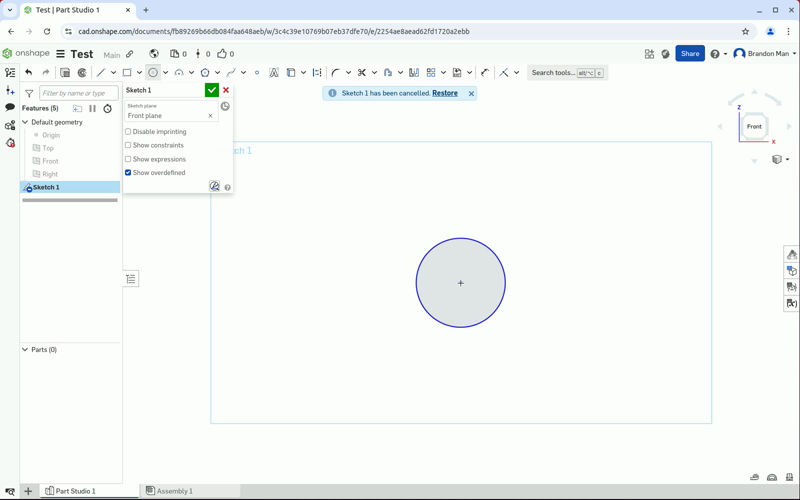
click(460, 282)
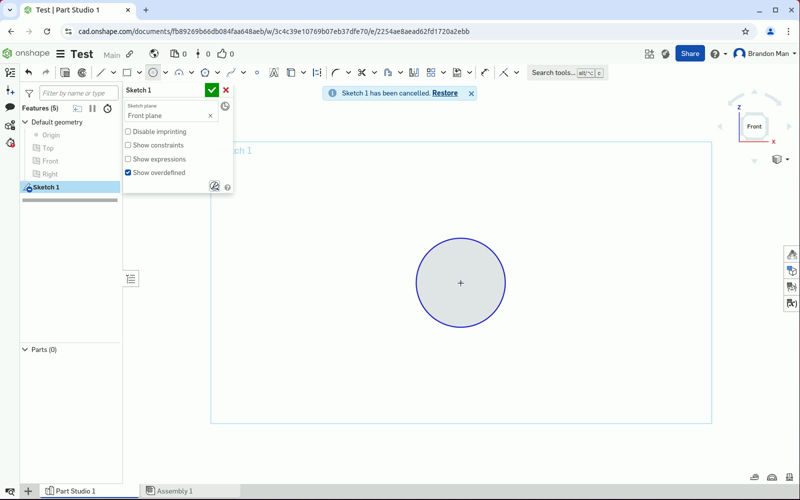
key_up(shift)
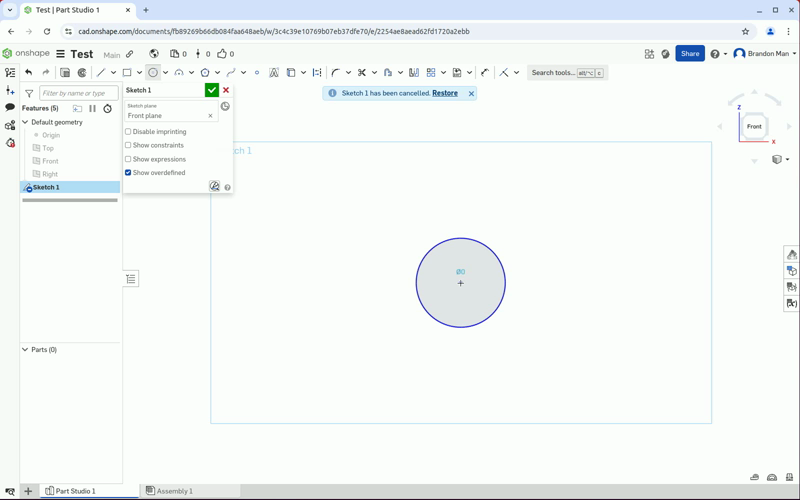
mouse_move(478, 282)
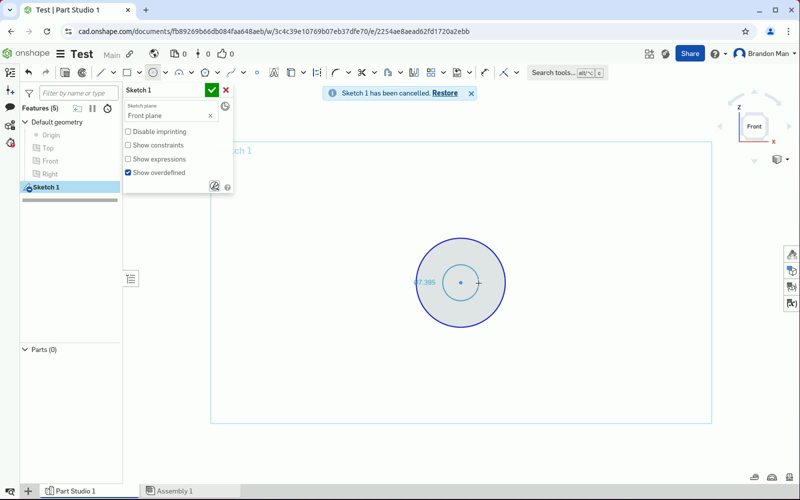
click(478, 282)
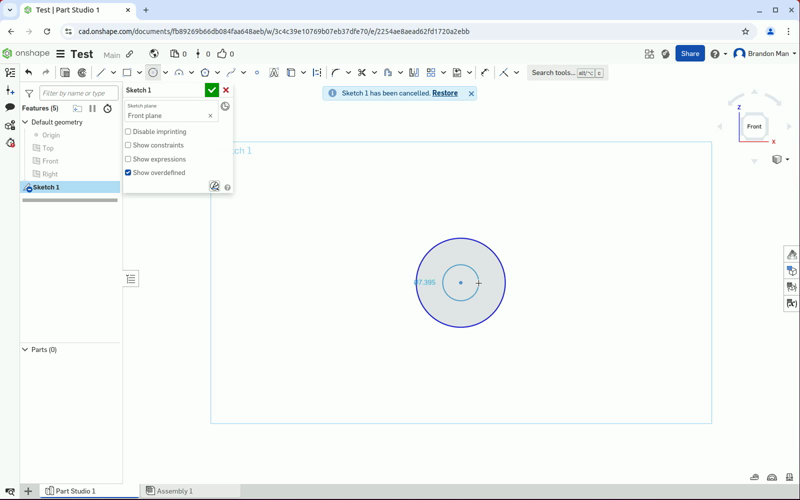
key(esc)
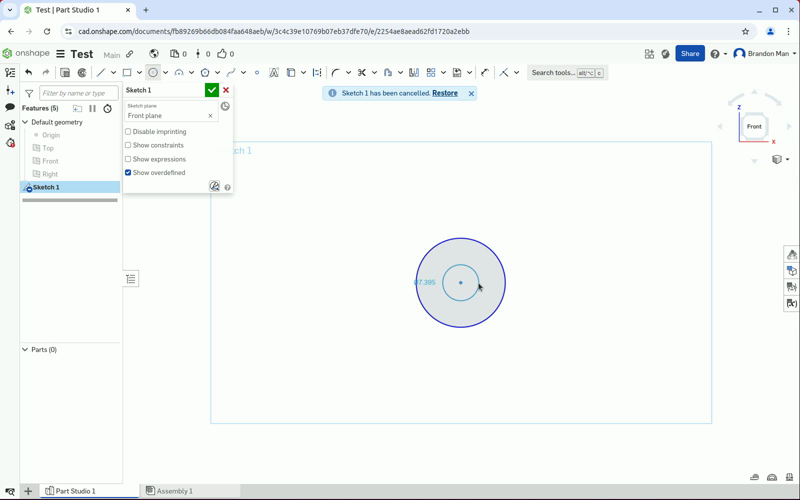
mouse_move(466, 304)
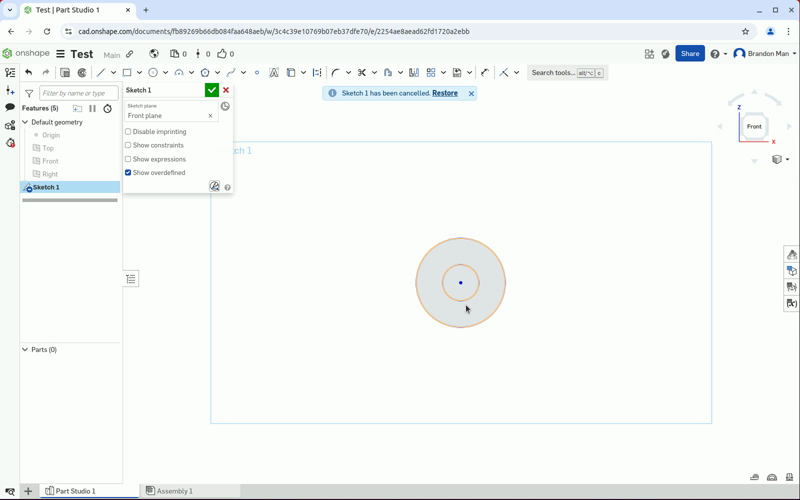
click(466, 304)
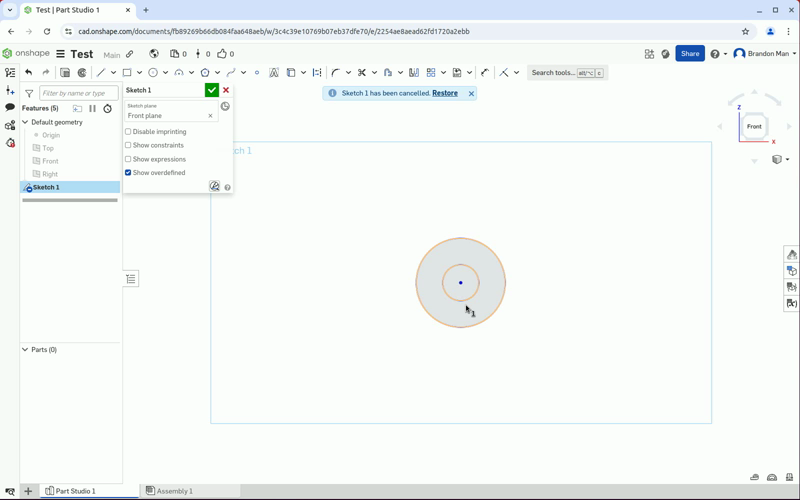
mouse_move(73, 352)
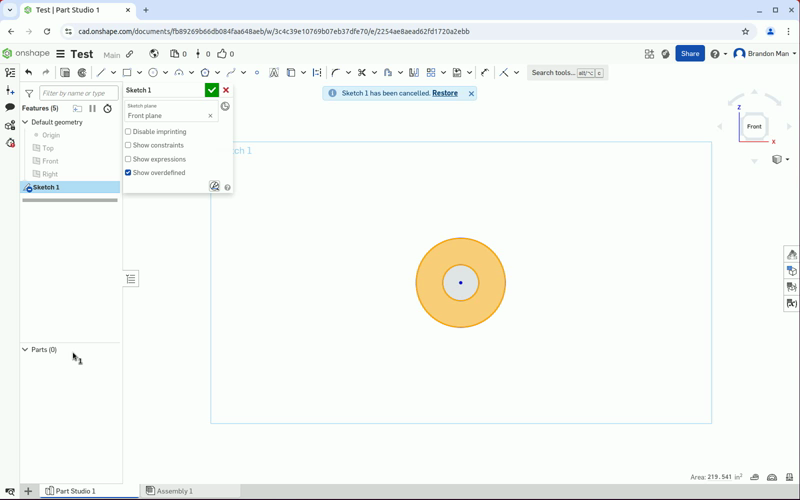
key(shift+y)
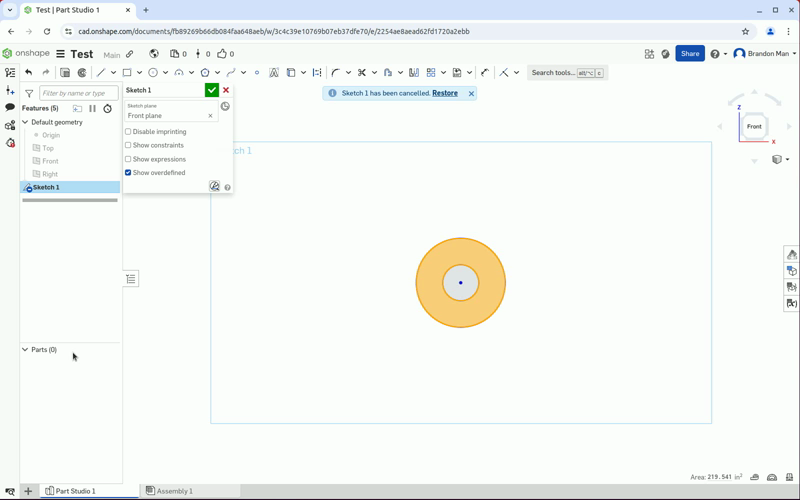
key(shift+e)
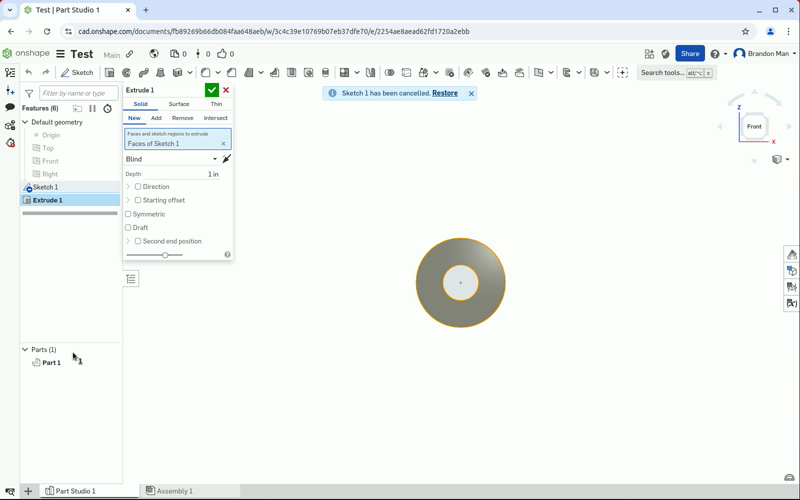
mouse_move(143, 106)
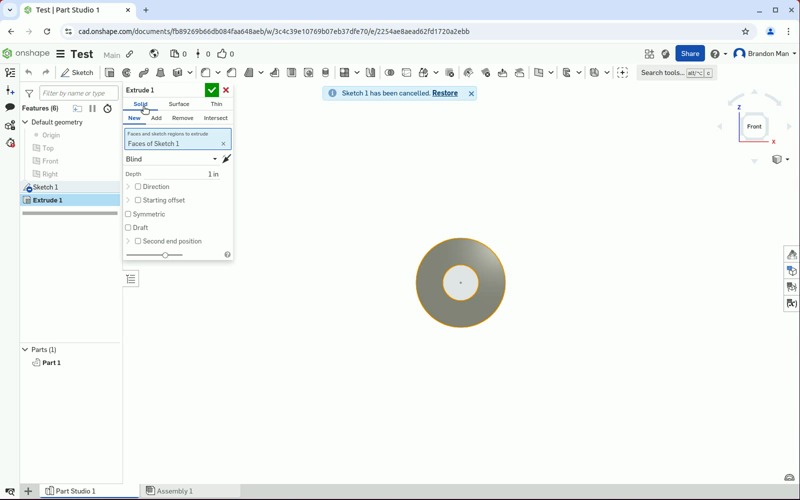
click(143, 106)
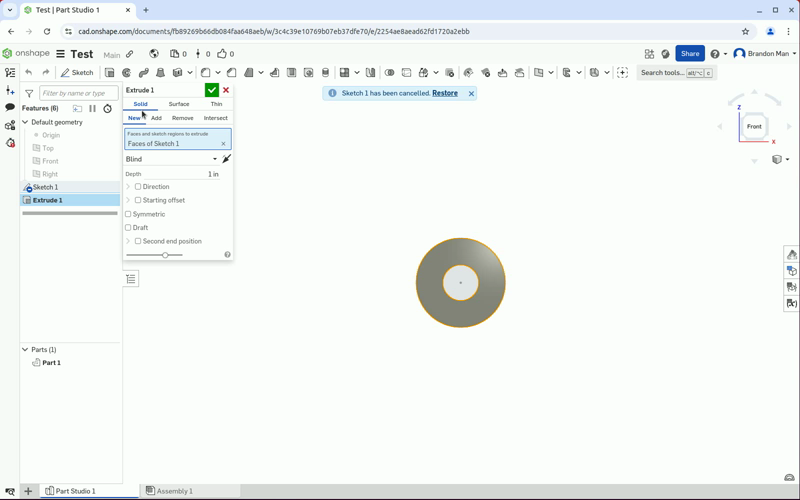
mouse_move(137, 120)
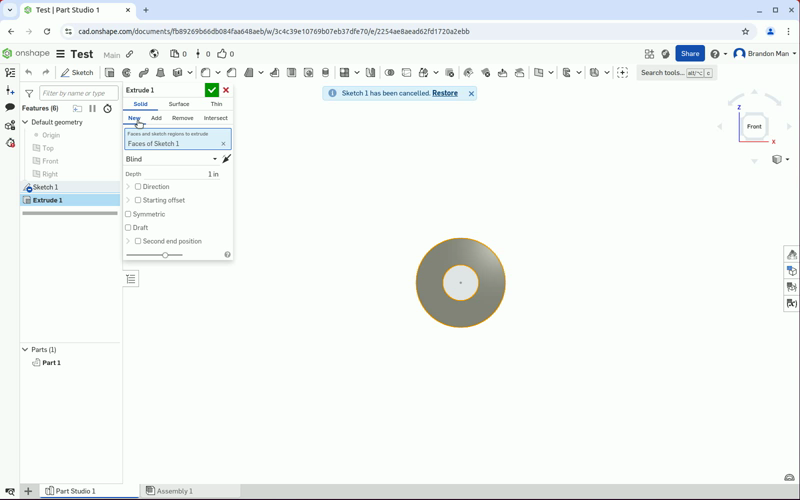
click(137, 120)
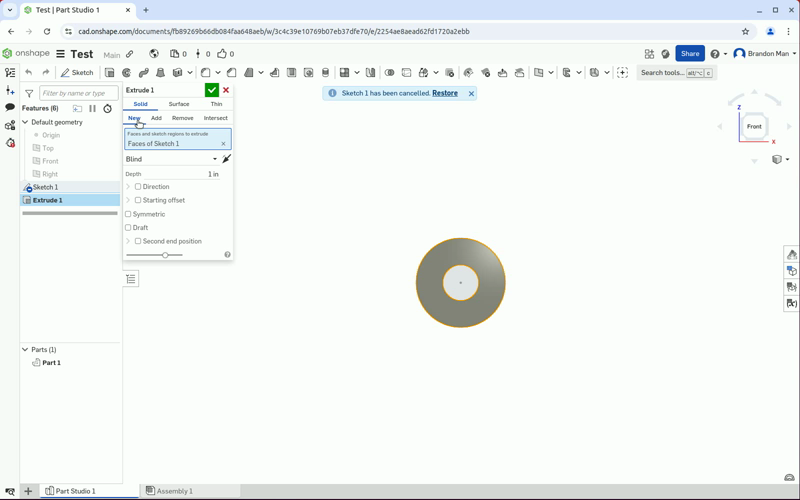
key(tab, 4)
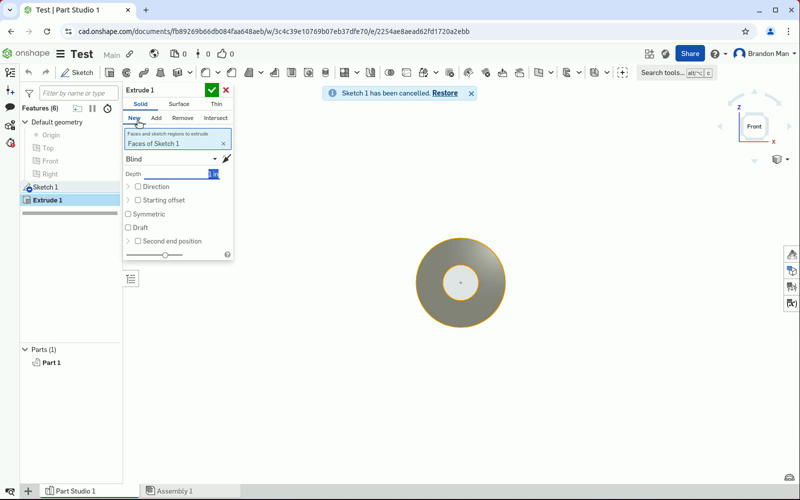
text(3.611)
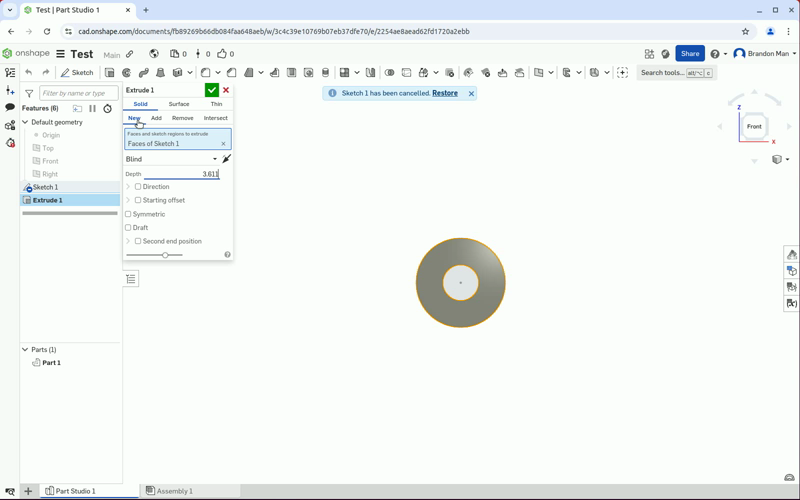
key(enter)
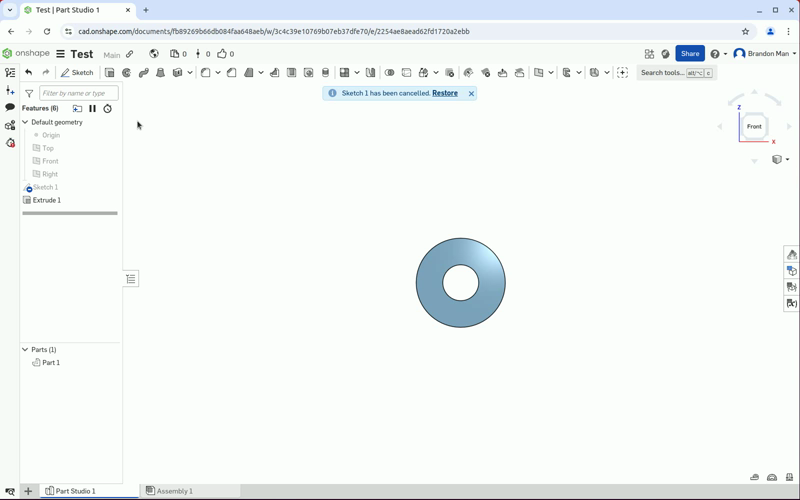
key(shift+h)
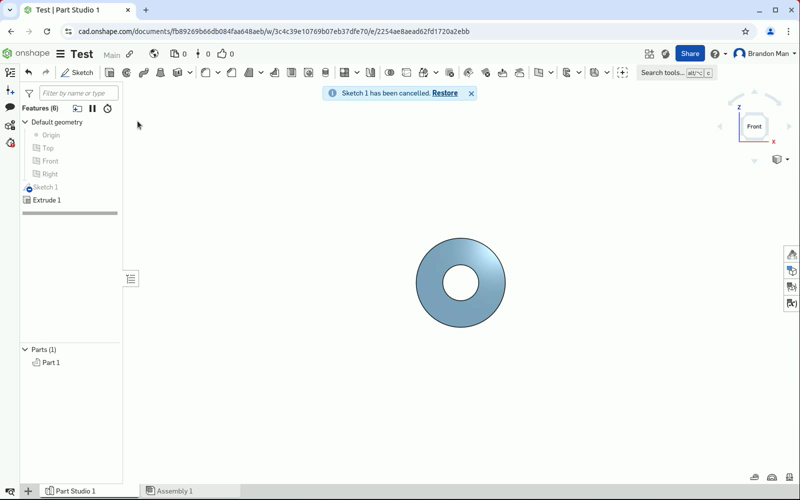
key(shift+h)
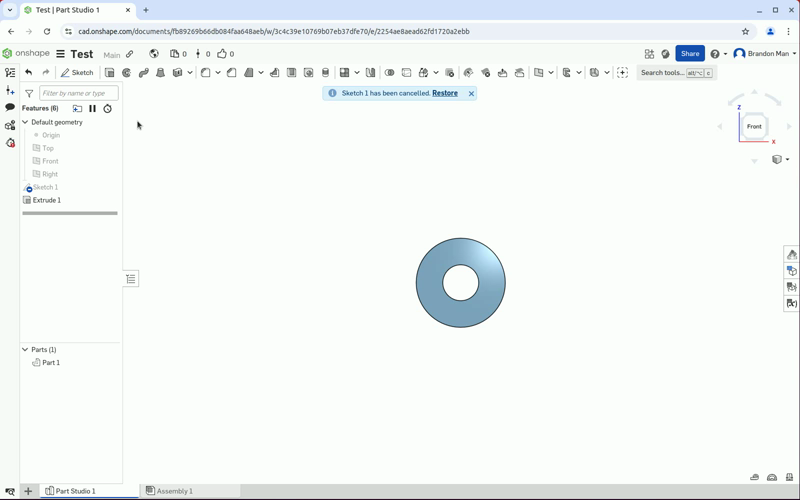
mouse_move(73, 189)
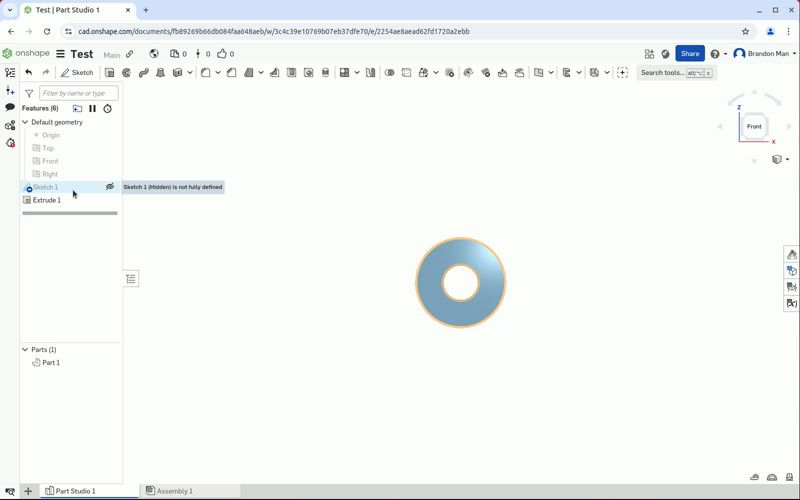
click(73, 189)
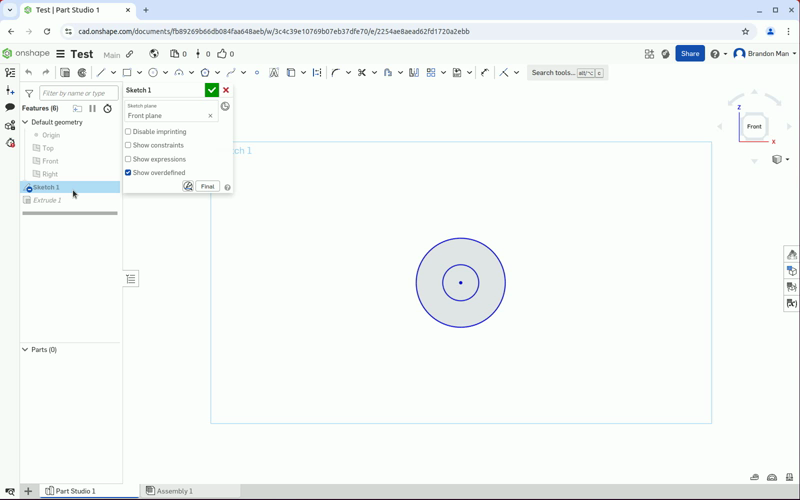
mouse_move(229, 92)
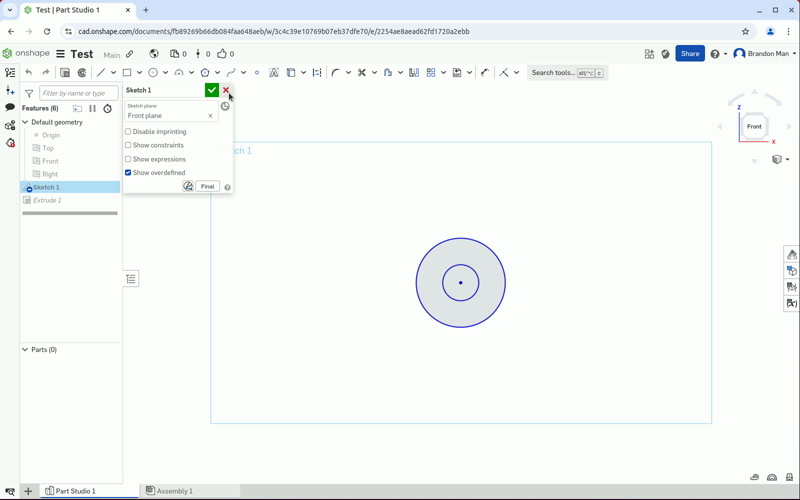
click(229, 92)
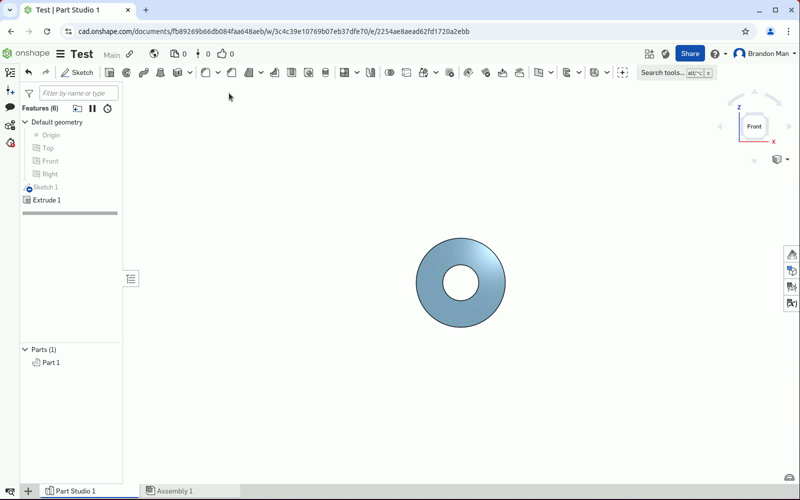
mouse_move(541, 75)
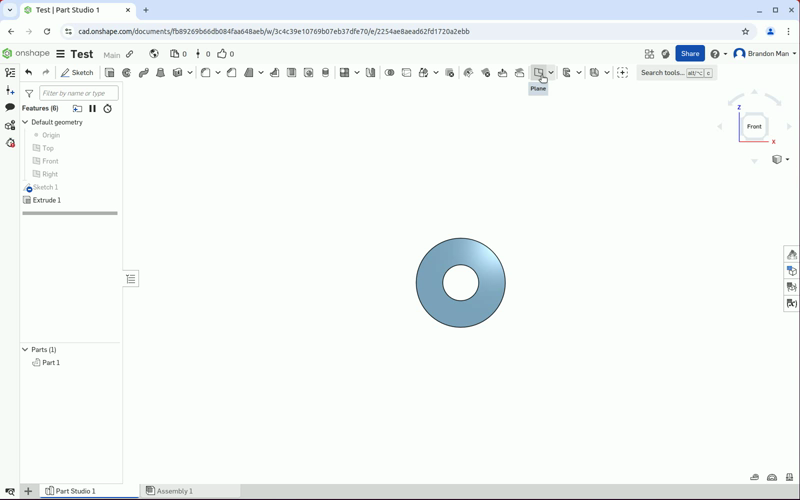
click(541, 75)
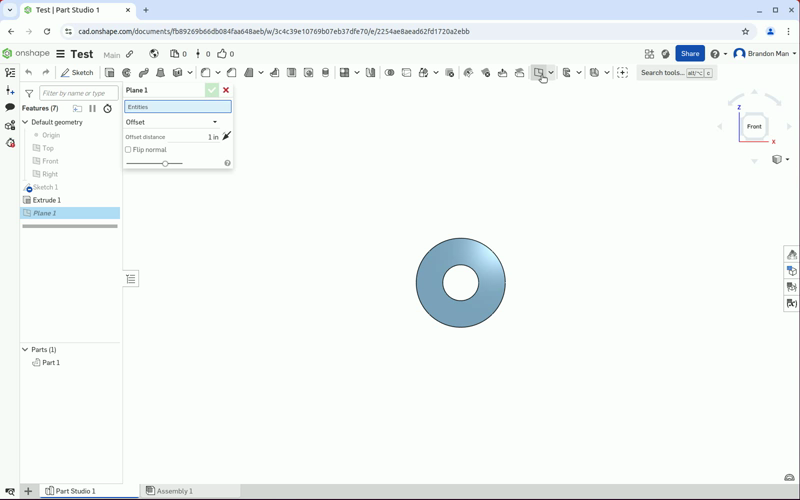
mouse_move(73, 163)
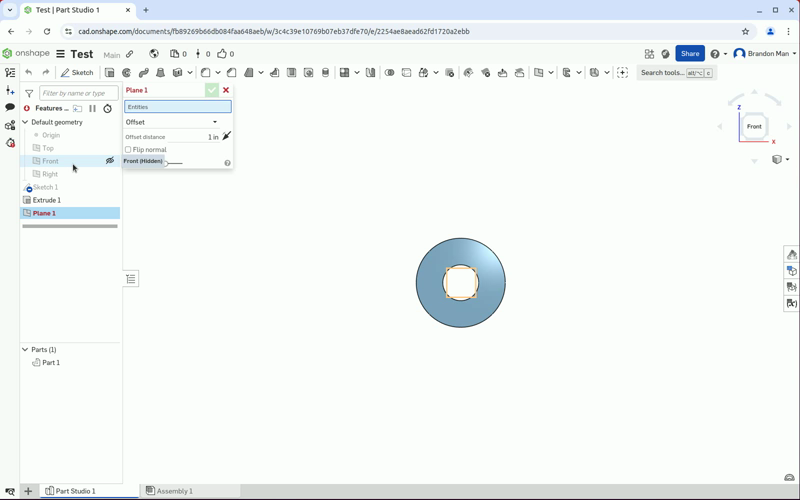
click(73, 163)
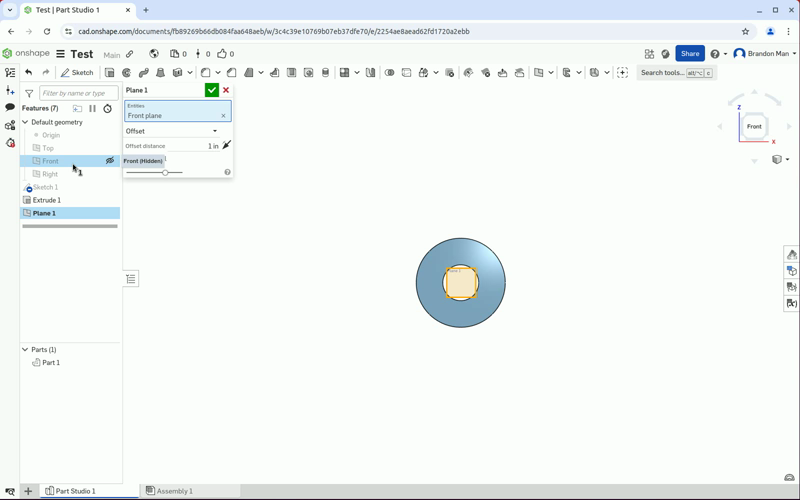
key(tab, 2)
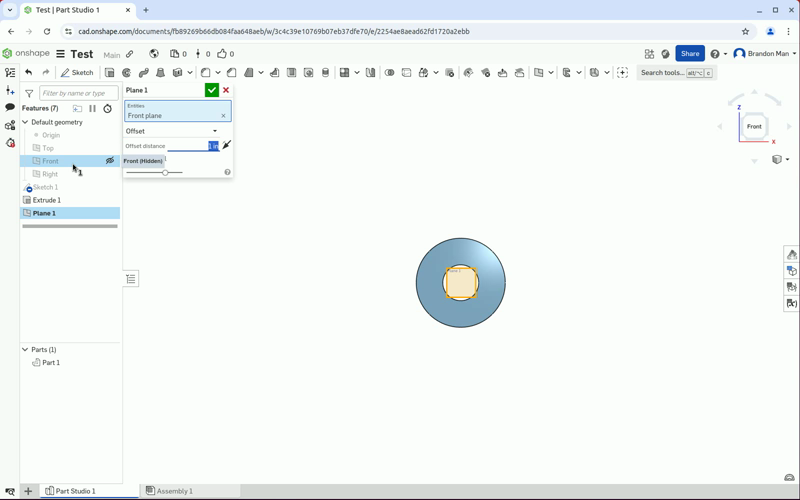
text(3.605)
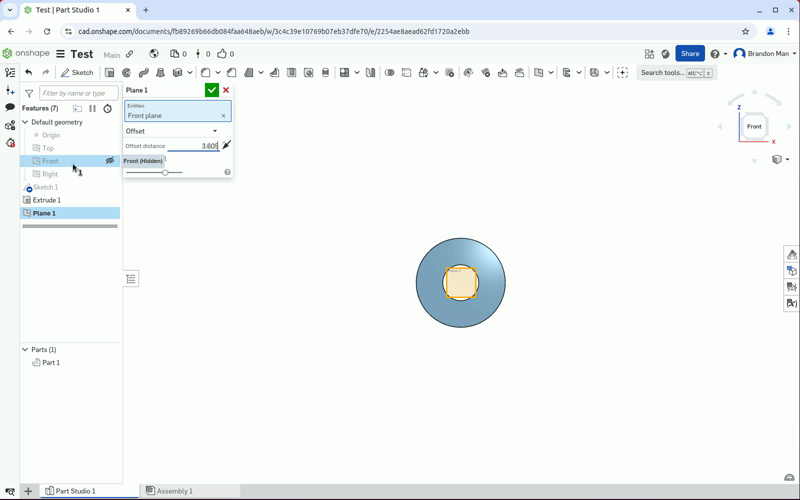
key(enter, 2)
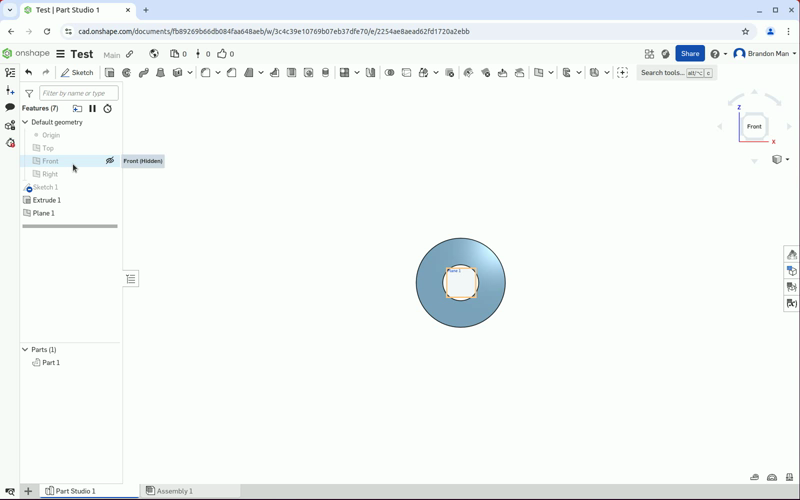
key(shift+s)
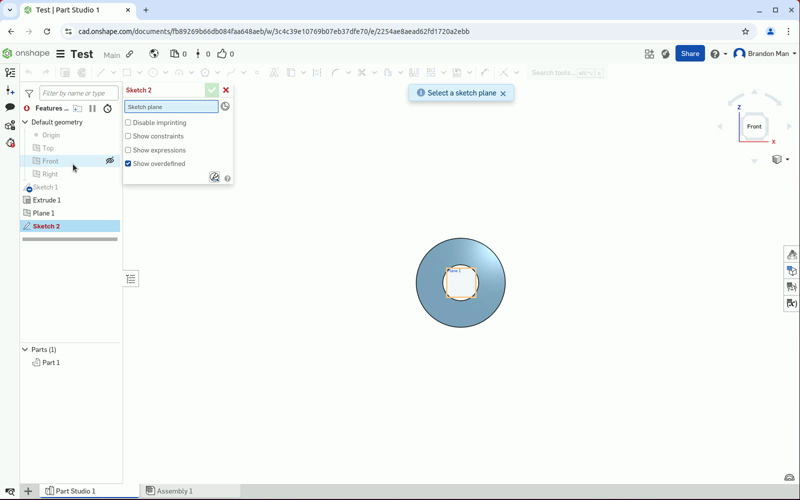
mouse_move(73, 215)
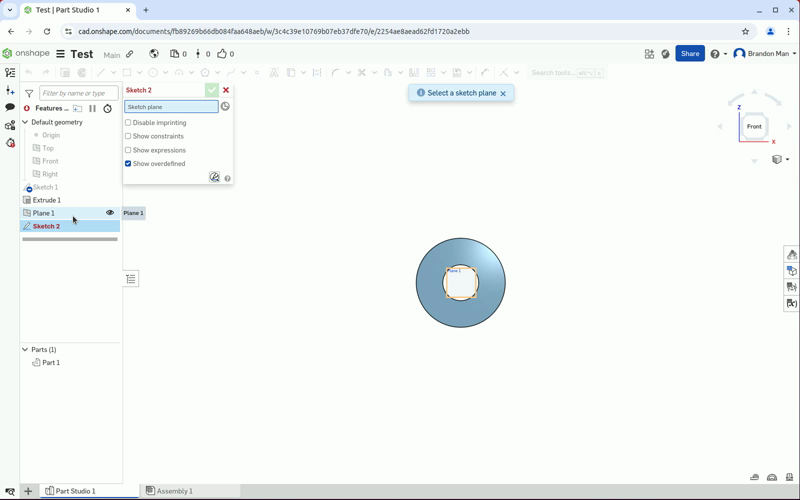
click(73, 215)
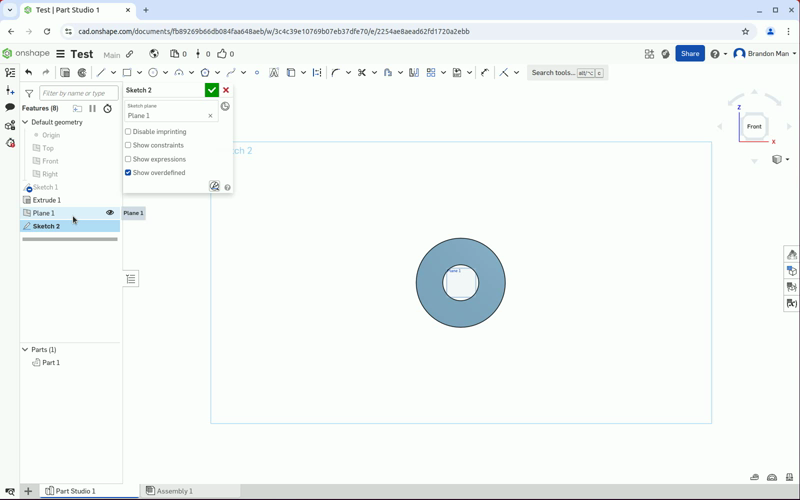
mouse_move(73, 352)
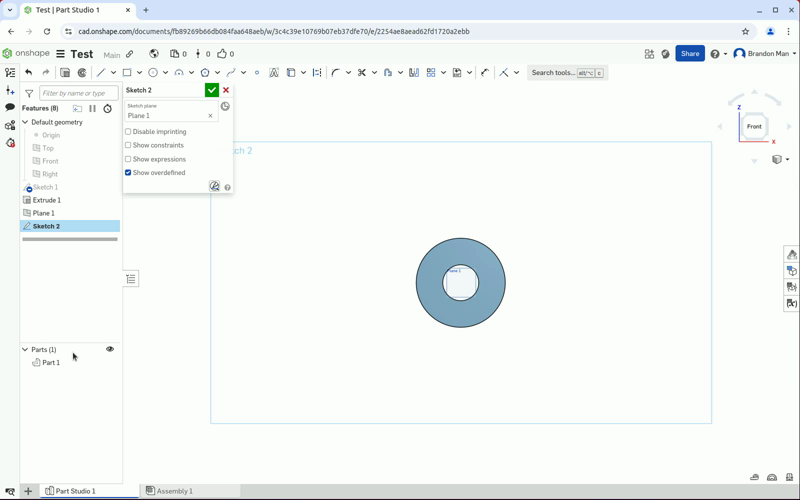
key(y)
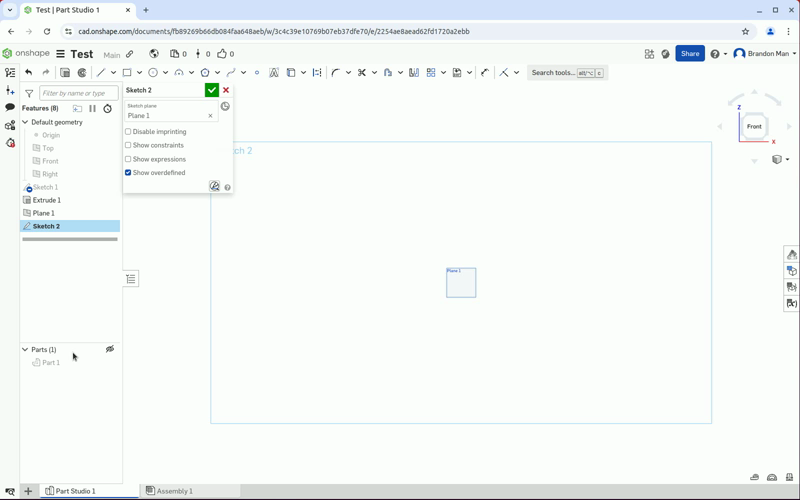
key(c)
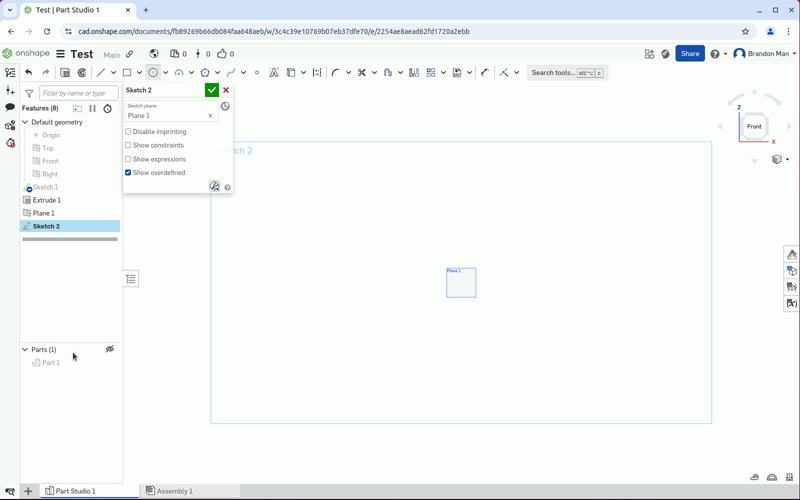
key_down(shift)
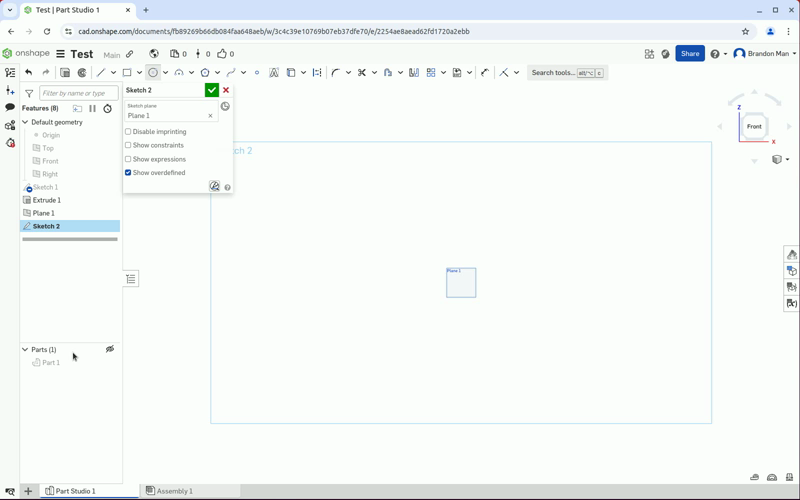
mouse_move(460, 282)
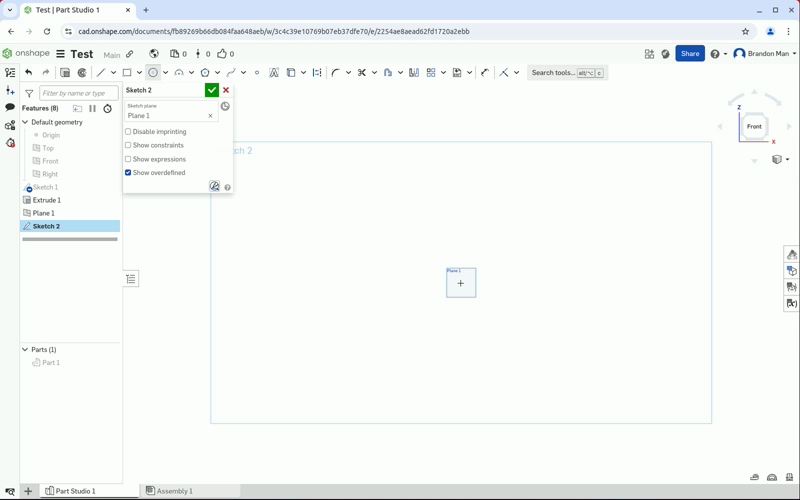
click(460, 282)
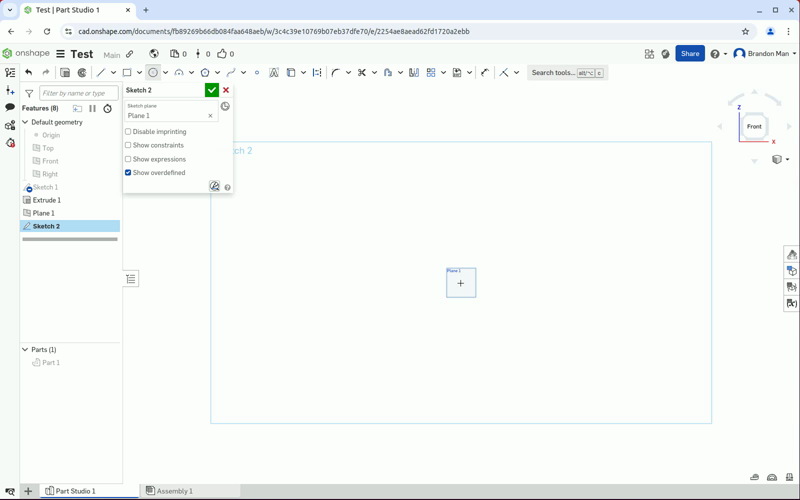
key_up(shift)
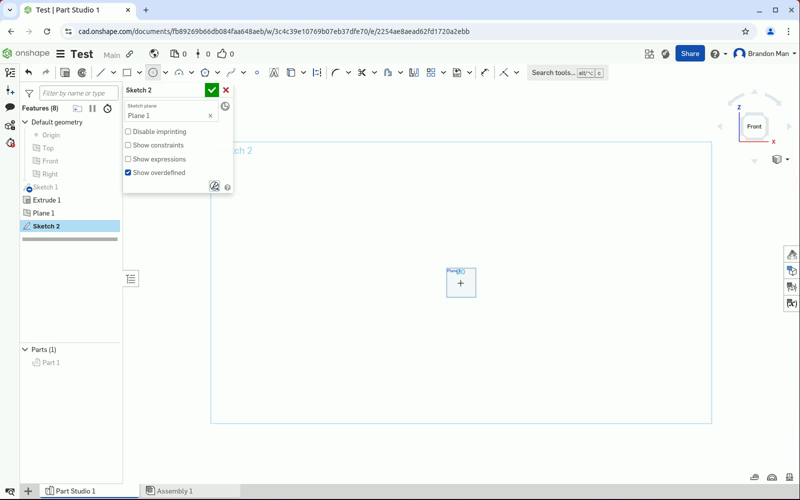
mouse_move(492, 282)
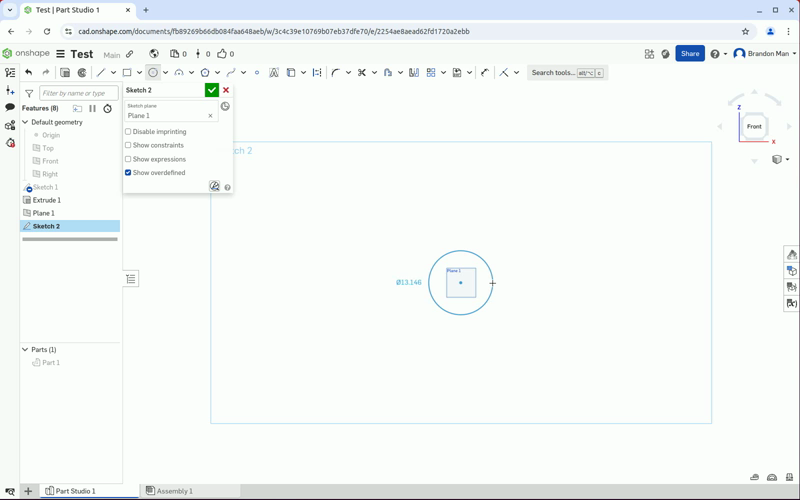
click(492, 282)
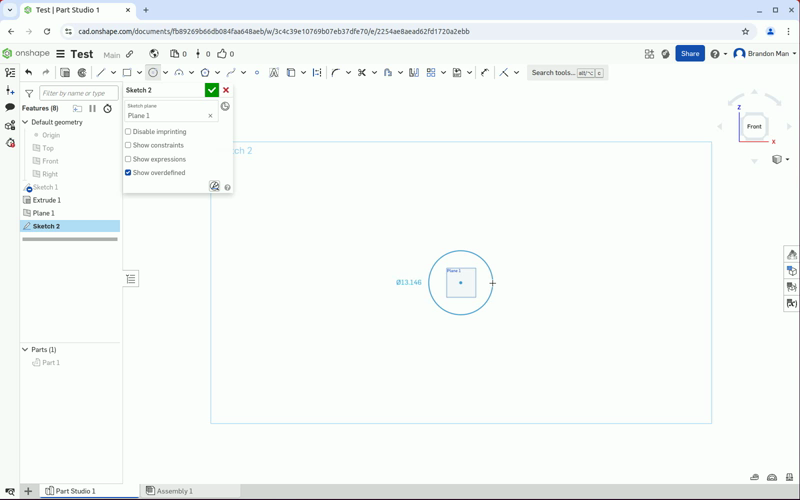
key(esc)
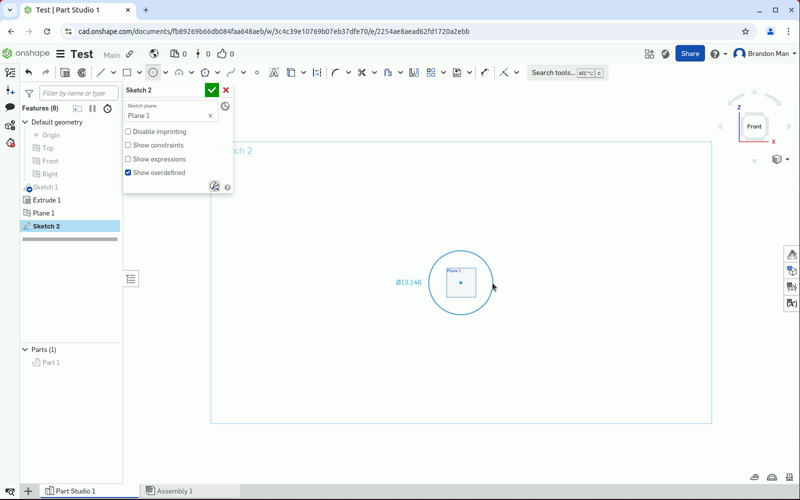
key(c)
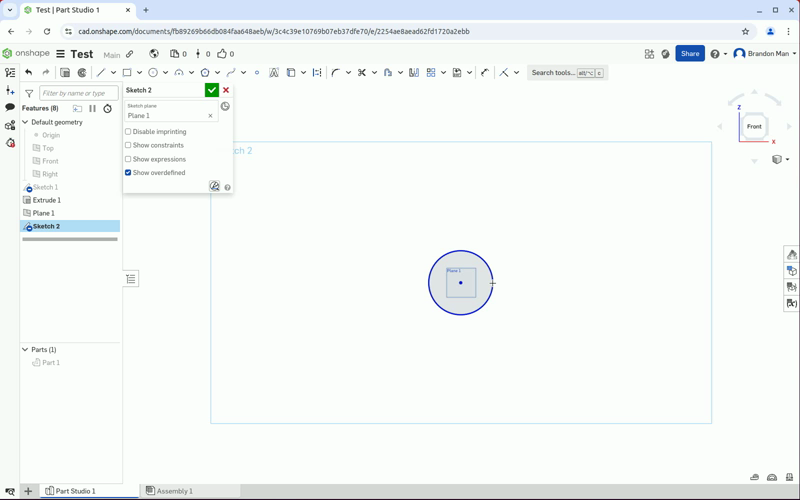
key_down(shift)
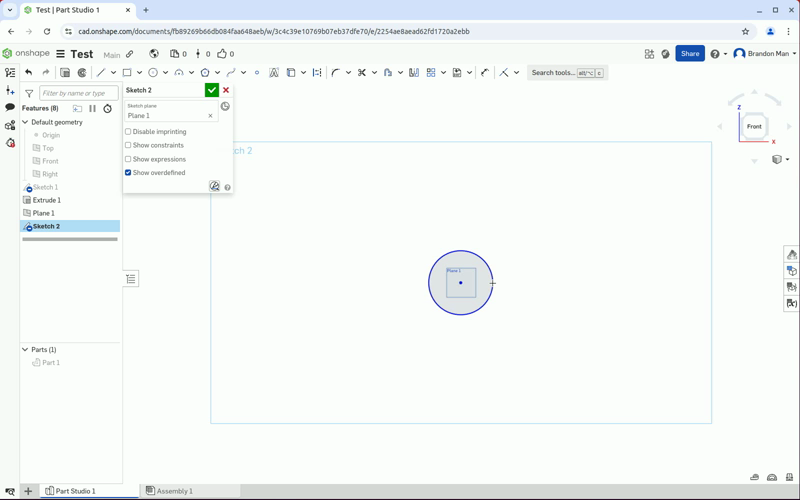
mouse_move(460, 282)
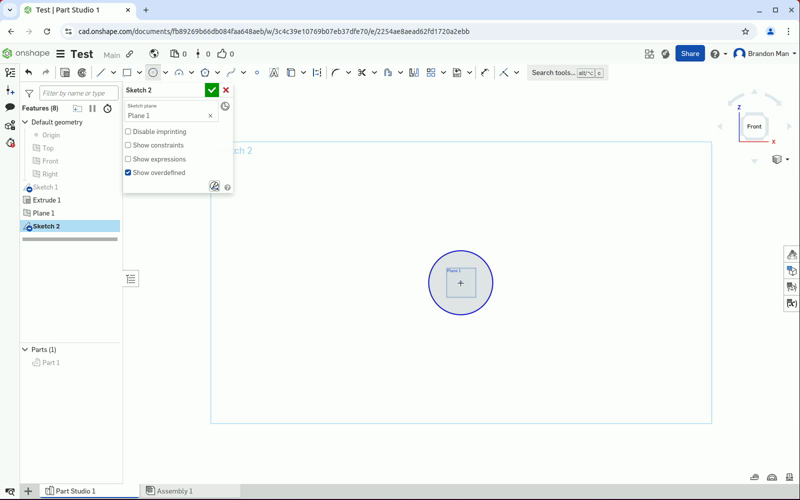
click(460, 282)
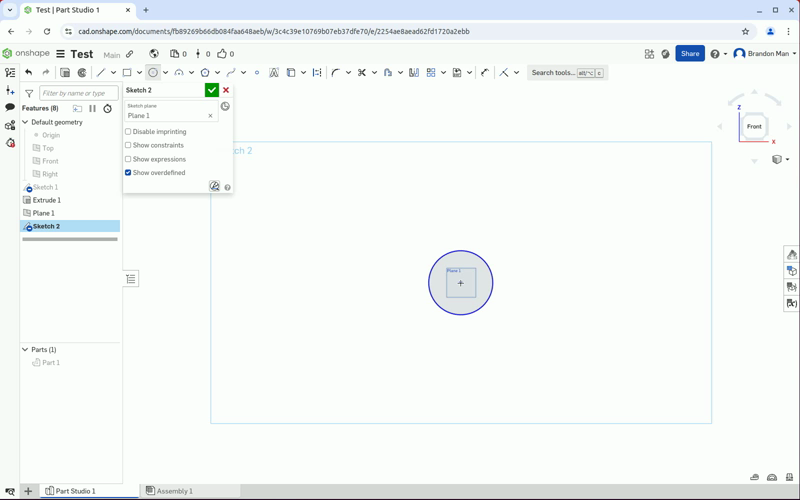
key_up(shift)
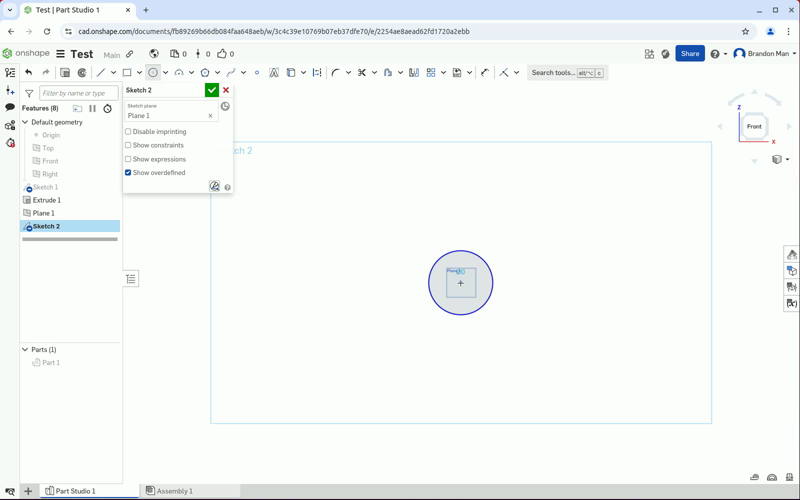
mouse_move(478, 282)
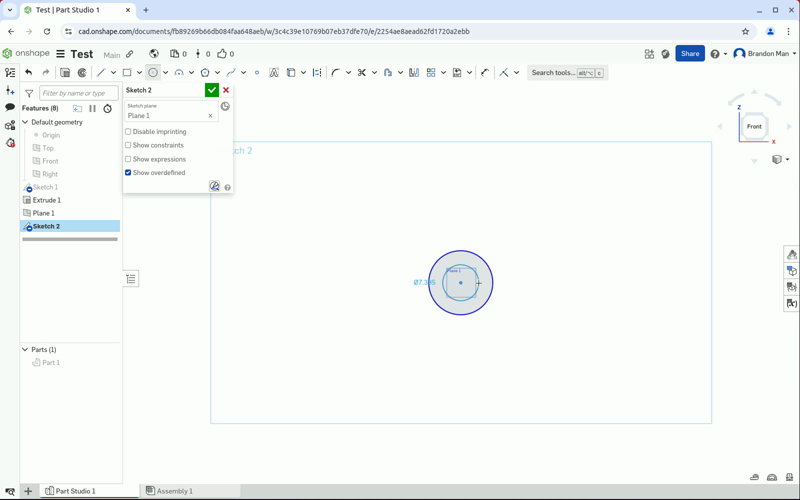
click(478, 282)
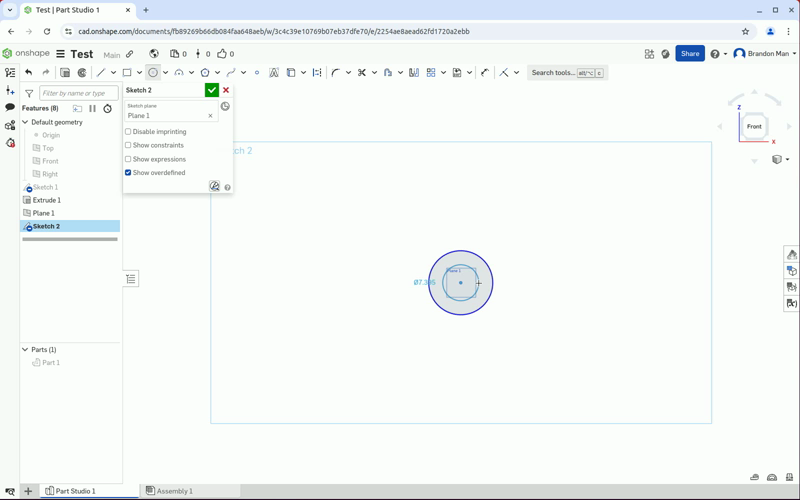
key(esc)
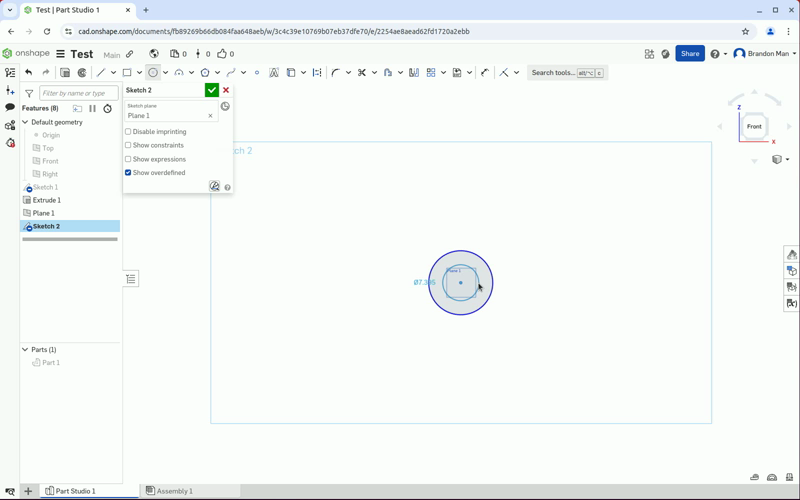
mouse_move(437, 280)
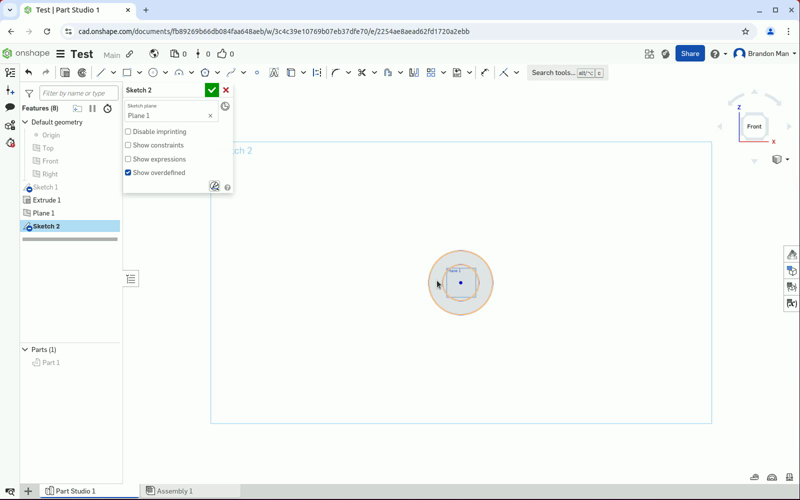
click(437, 280)
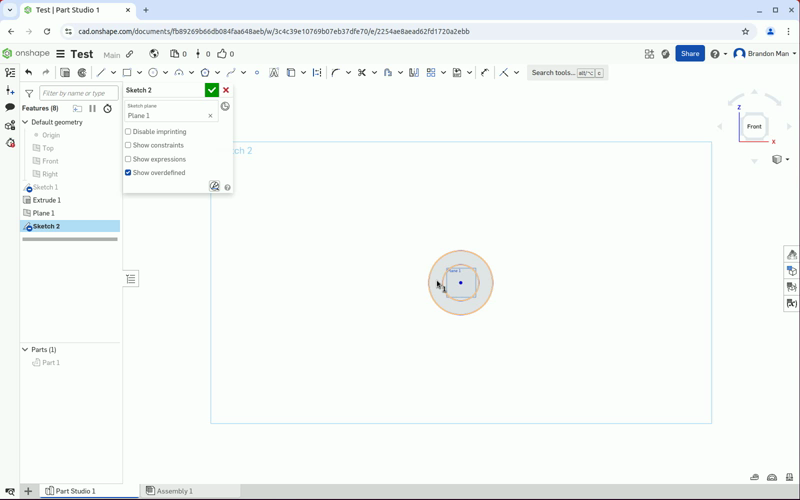
mouse_move(73, 352)
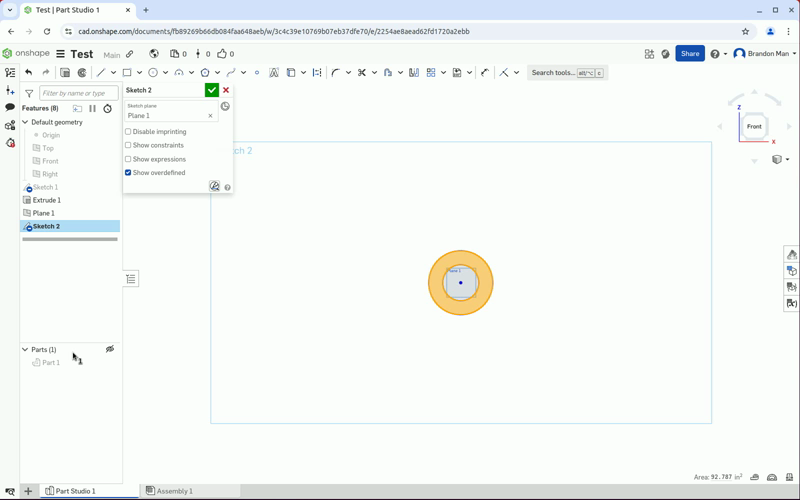
key(shift+y)
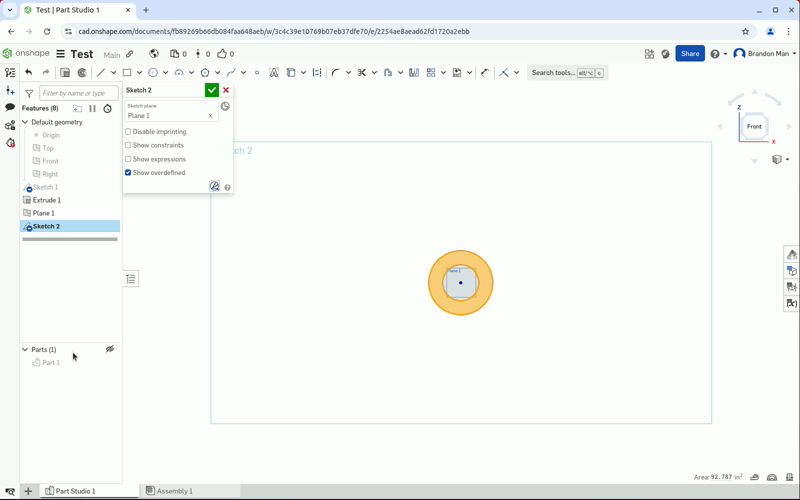
key(shift+e)
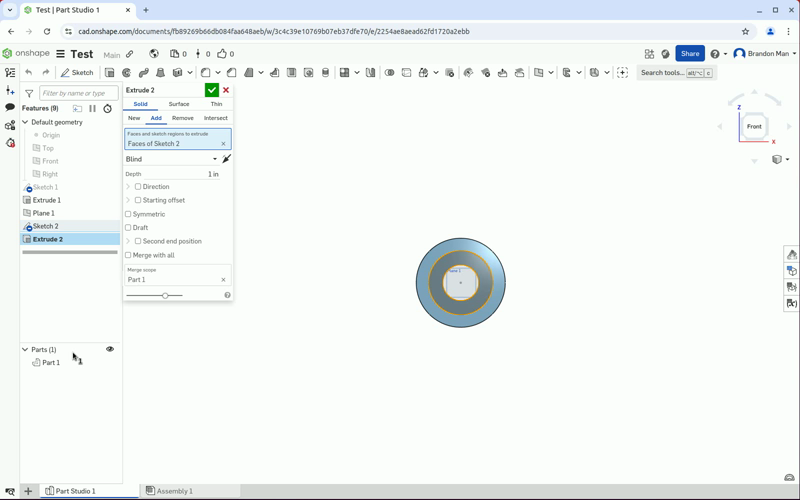
mouse_move(143, 106)
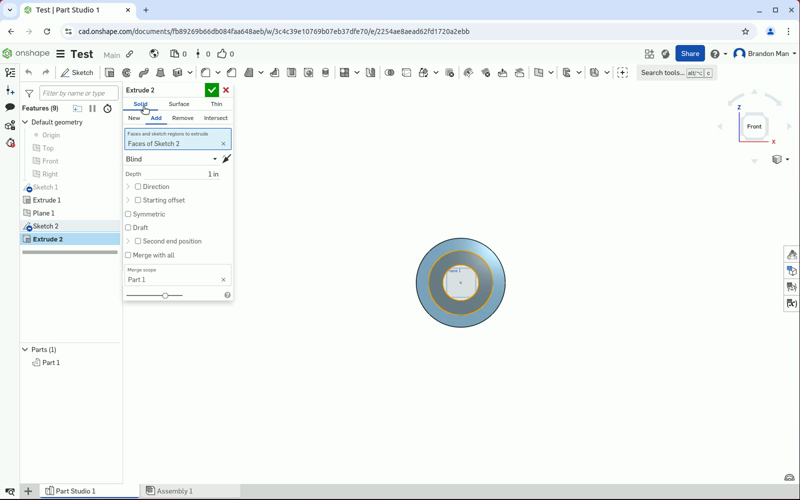
click(143, 106)
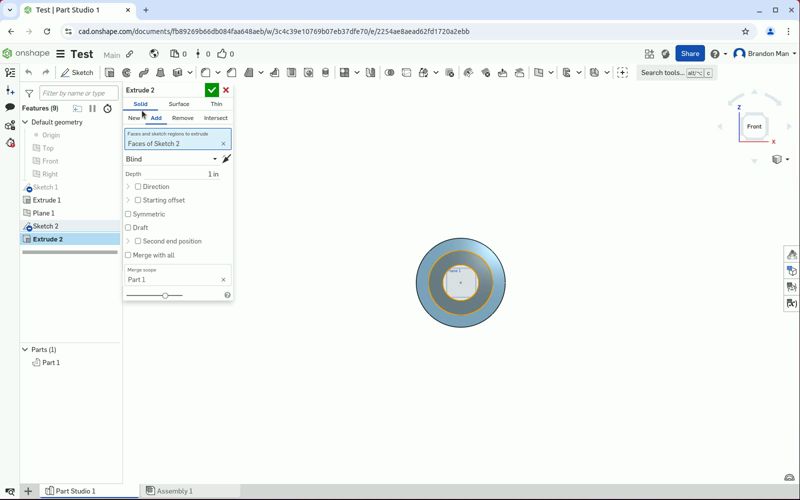
mouse_move(137, 120)
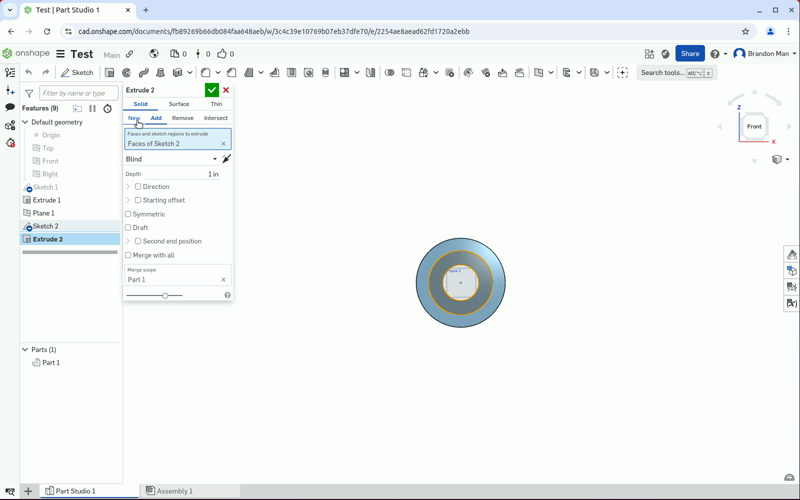
click(137, 120)
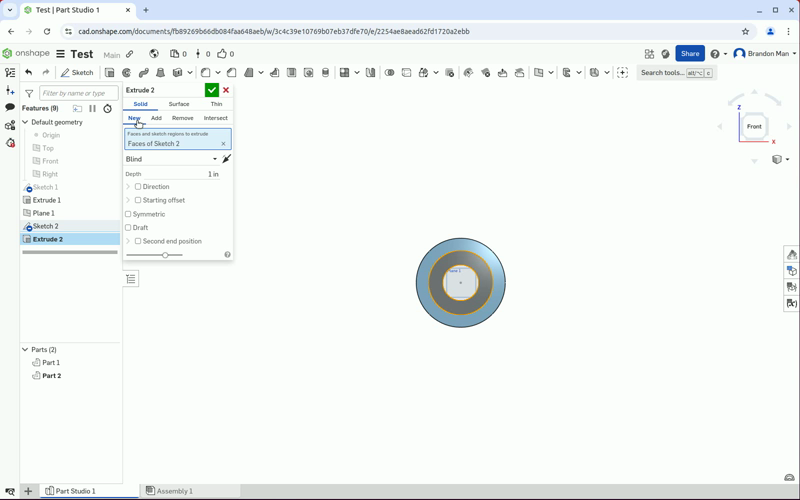
key(tab, 4)
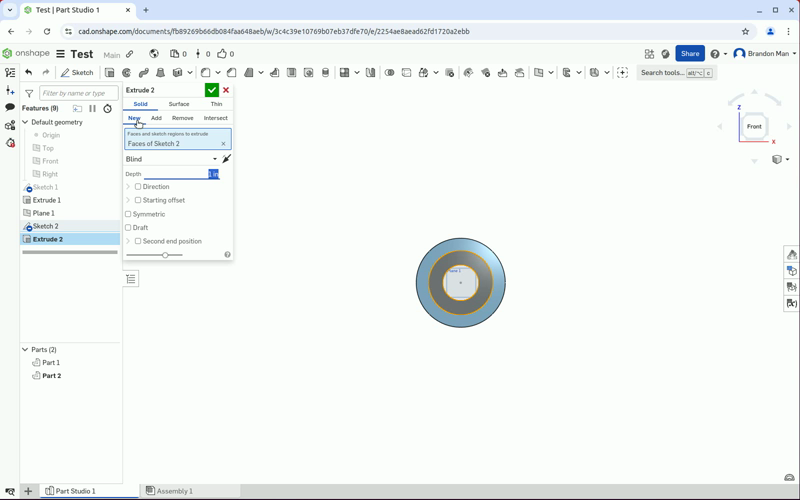
text(1.204)
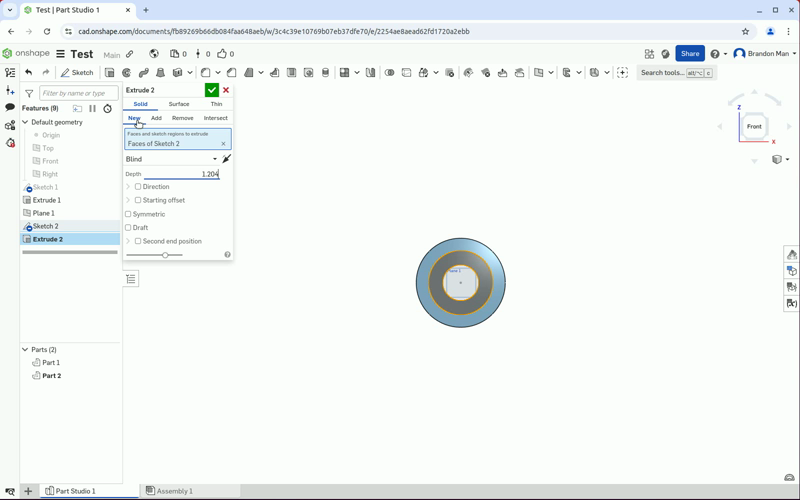
key(enter)
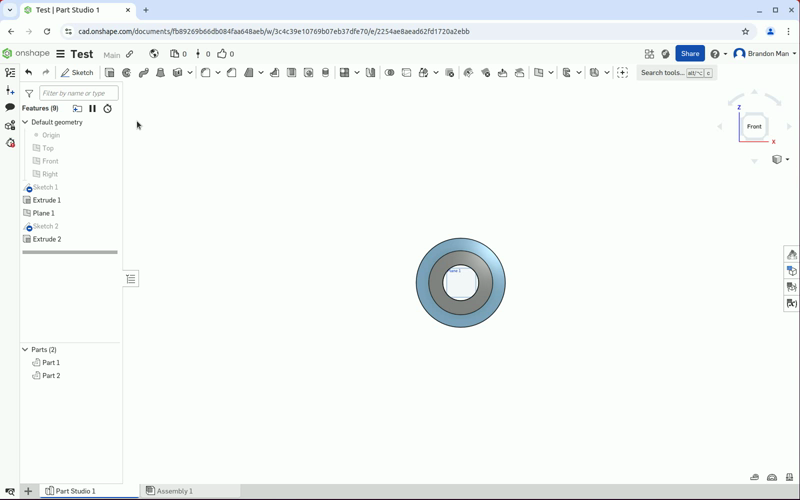
key(shift+h)
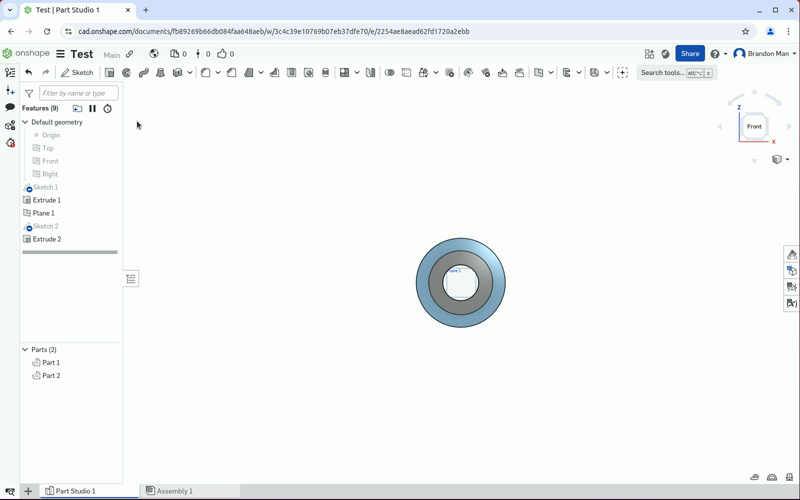
key(shift+h)
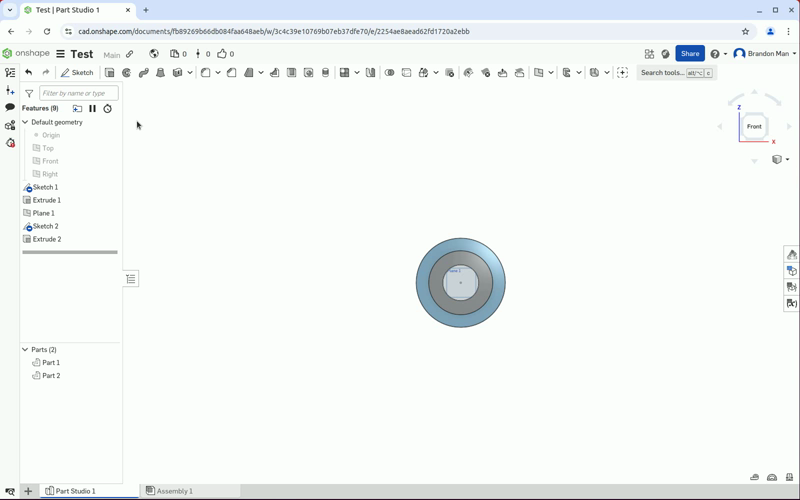
key(shift+7)
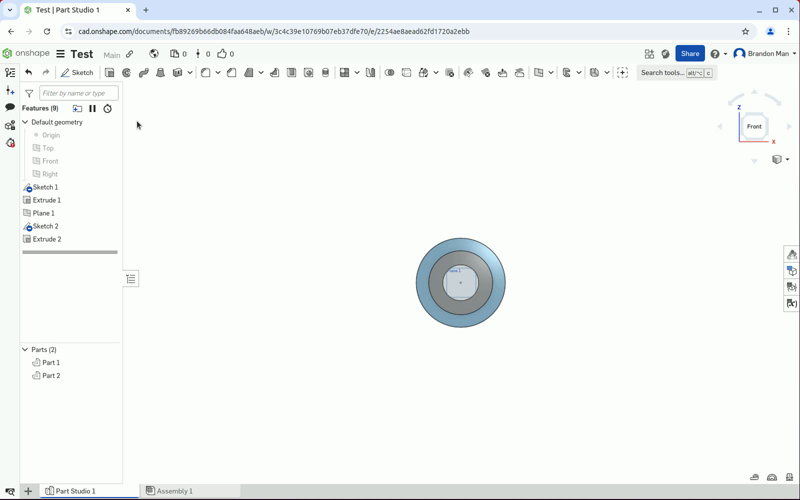
key(left, 2)
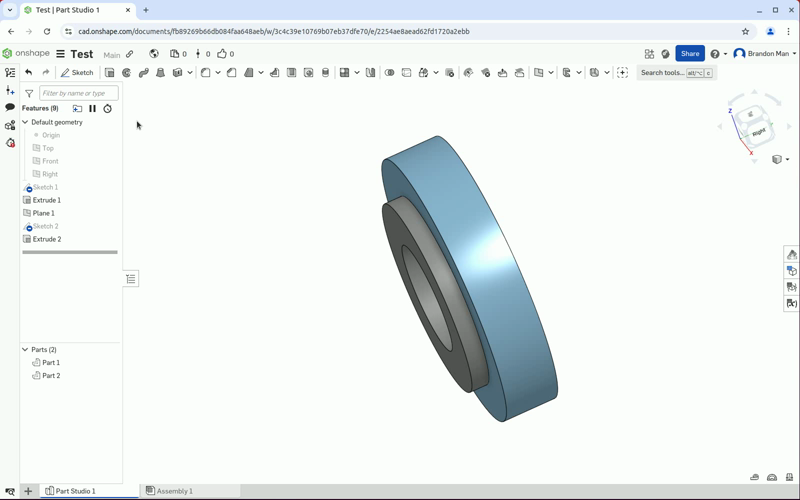
key(down, 2)
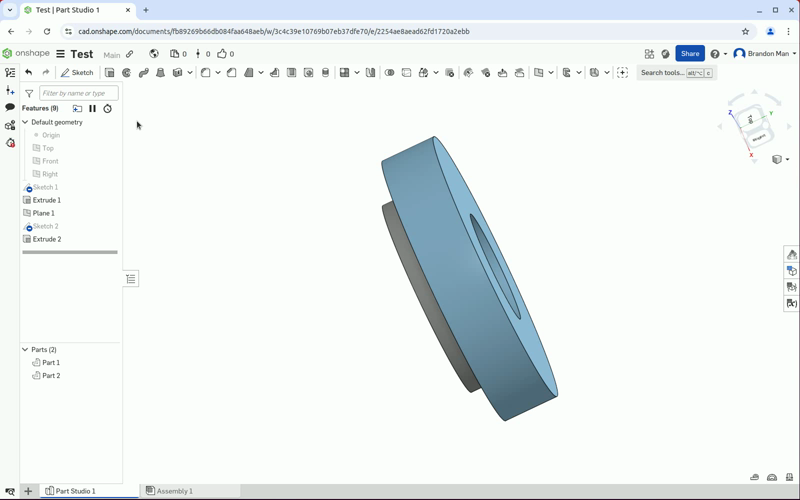
key(up, 2)
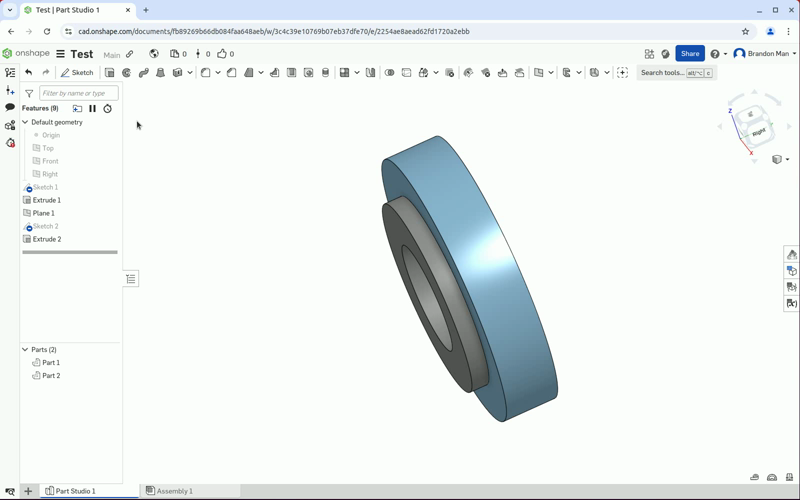
key(right, 2)
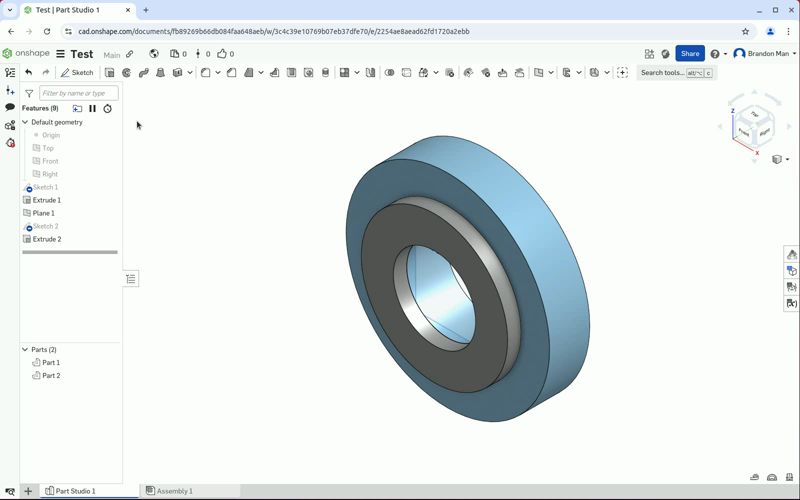
mouse_move(73, 189)
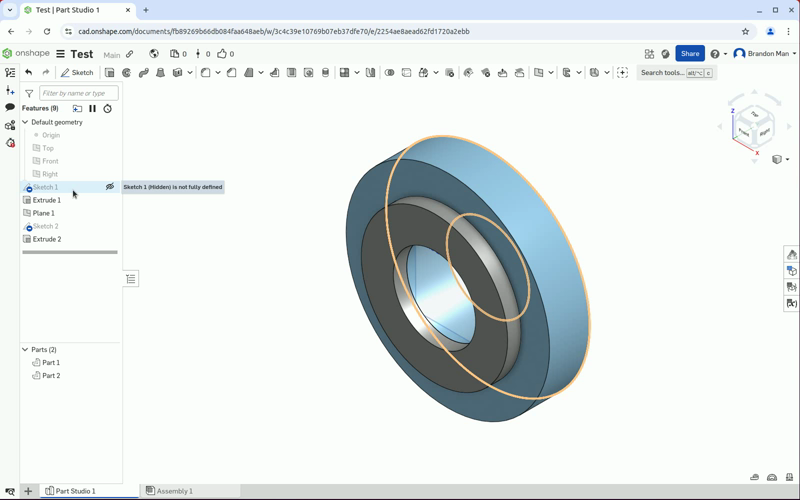
click(73, 189)